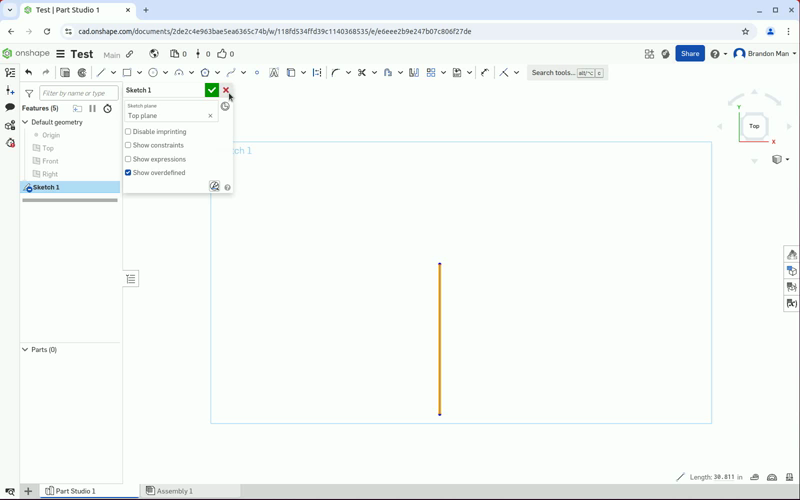
key(shift+h)
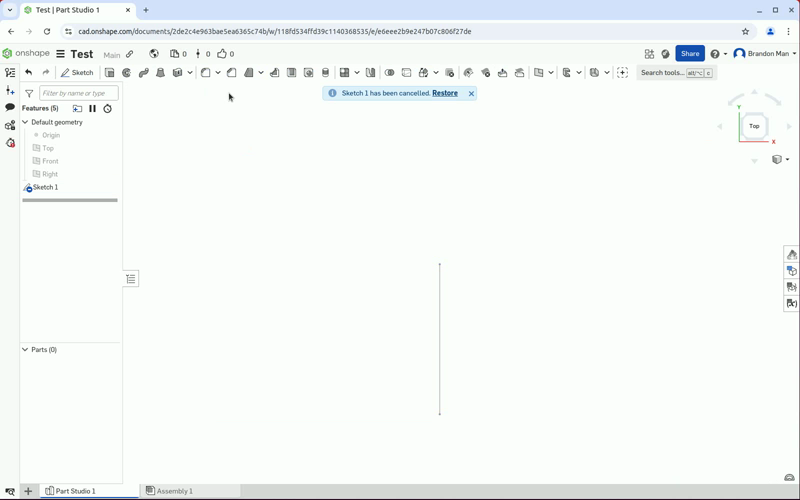
key(shift+s)
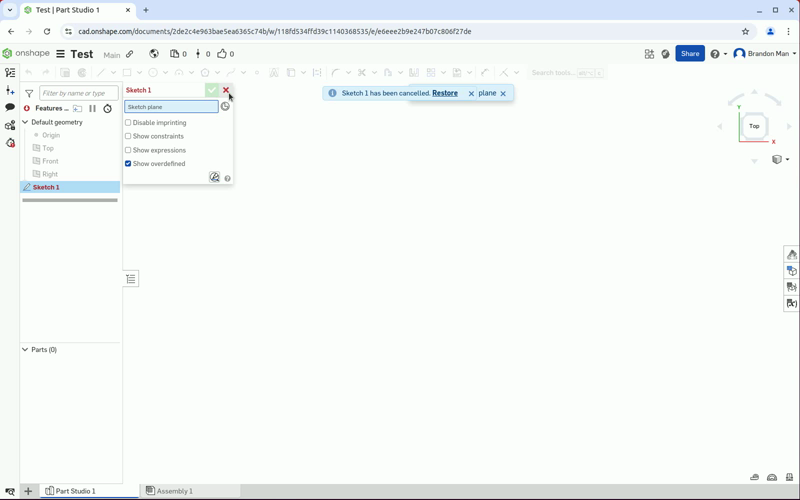
mouse_move(73, 150)
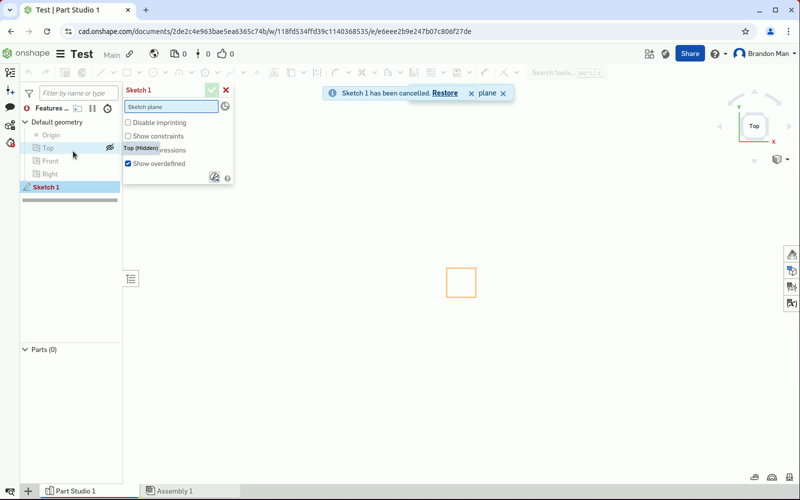
click(73, 150)
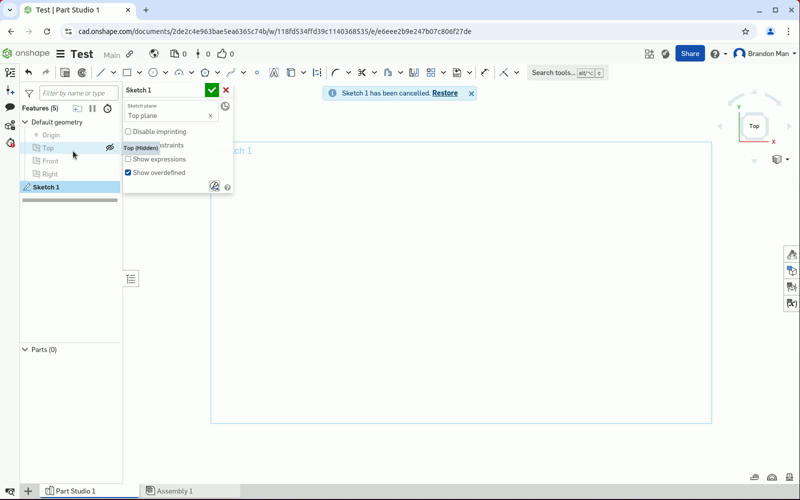
mouse_move(73, 352)
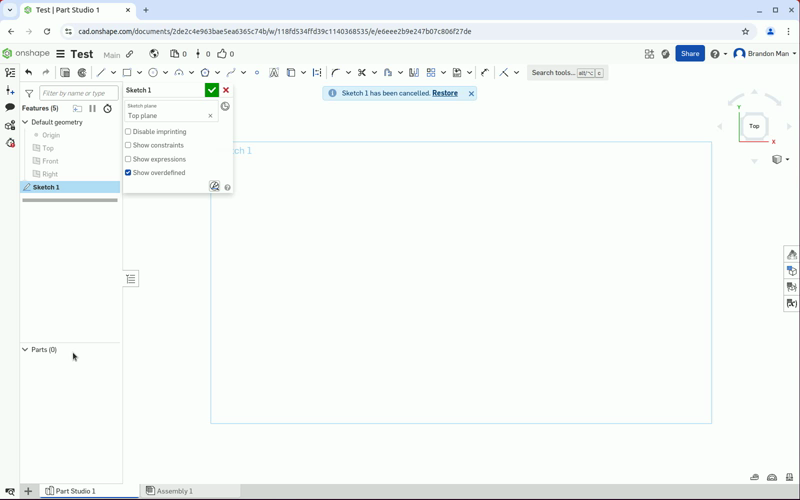
key(y)
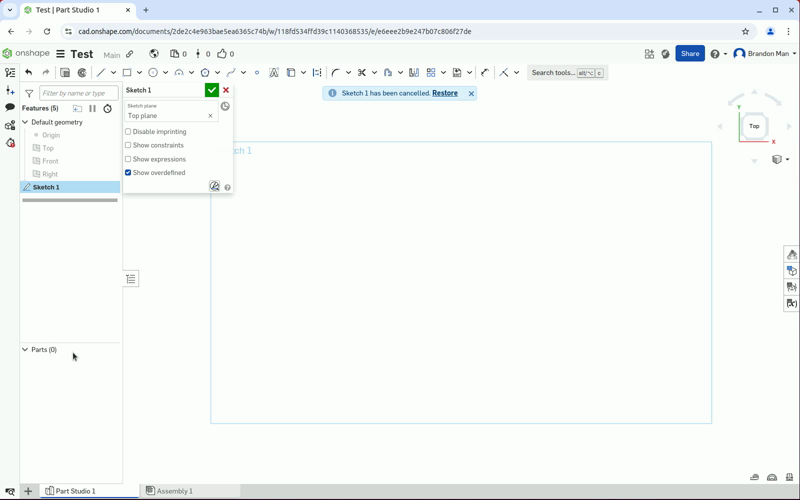
key(l)
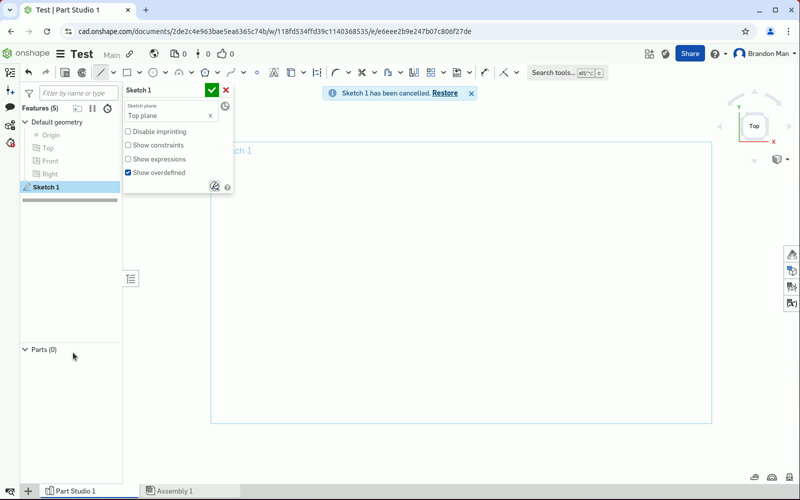
key_down(shift)
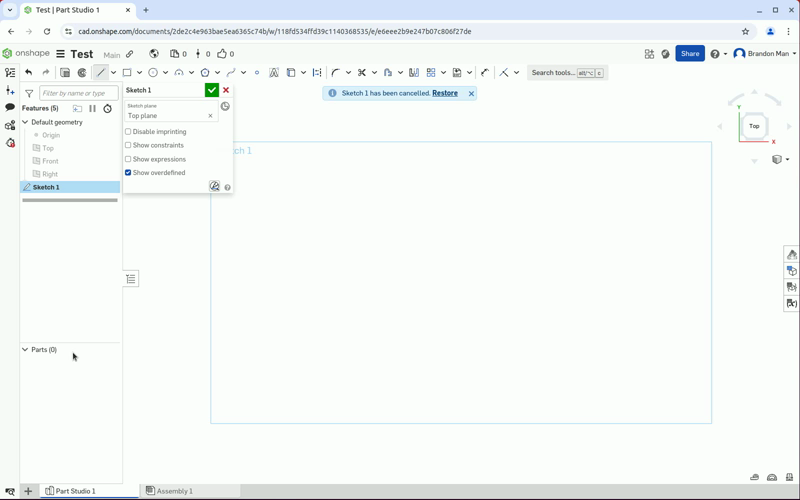
mouse_move(412, 356)
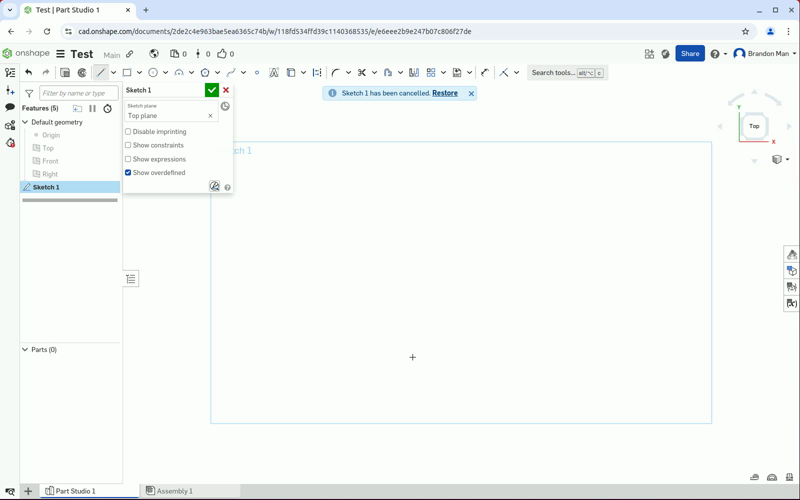
click(412, 356)
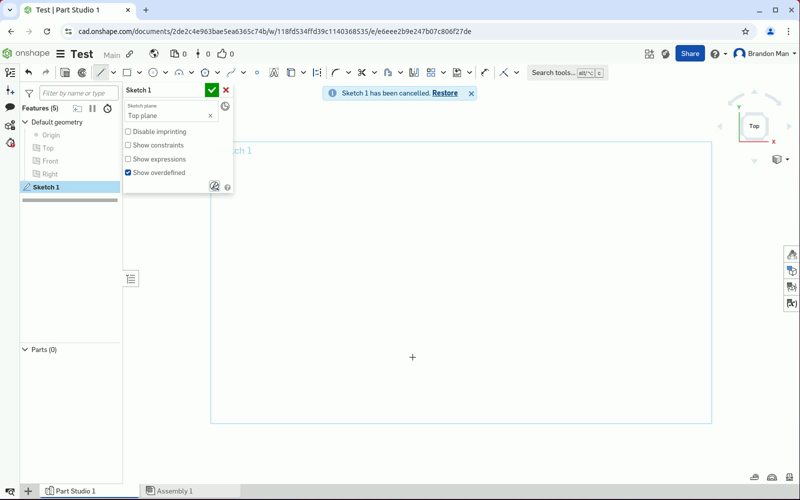
key_up(shift)
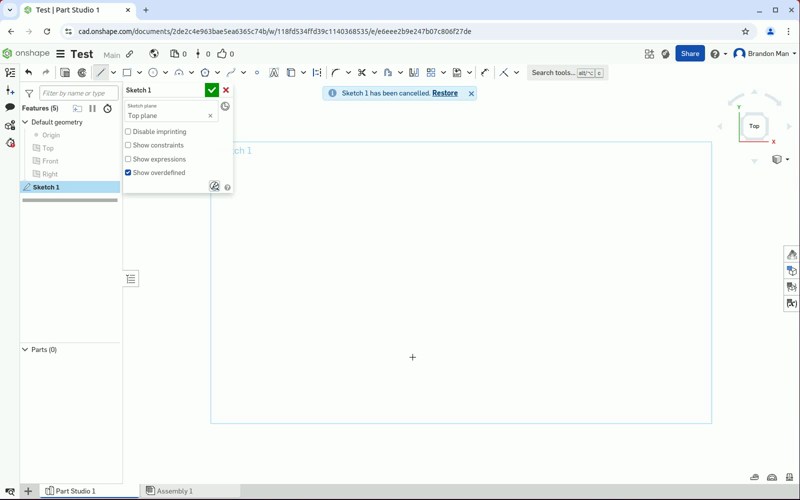
key_down(shift)
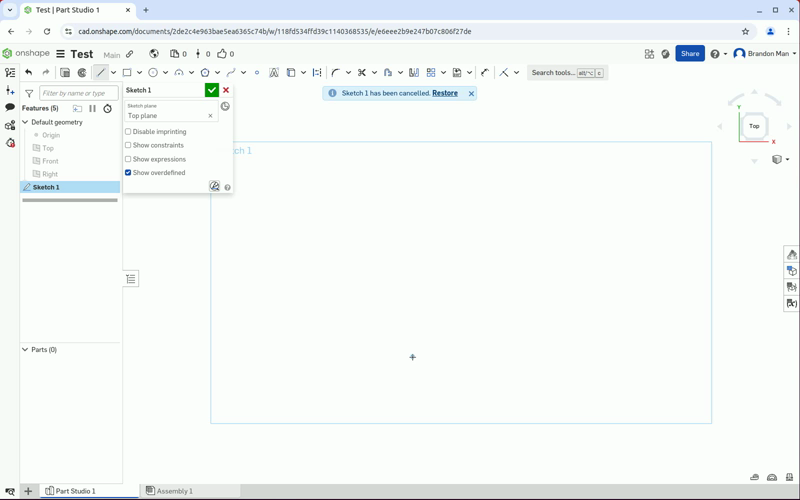
mouse_move(507, 356)
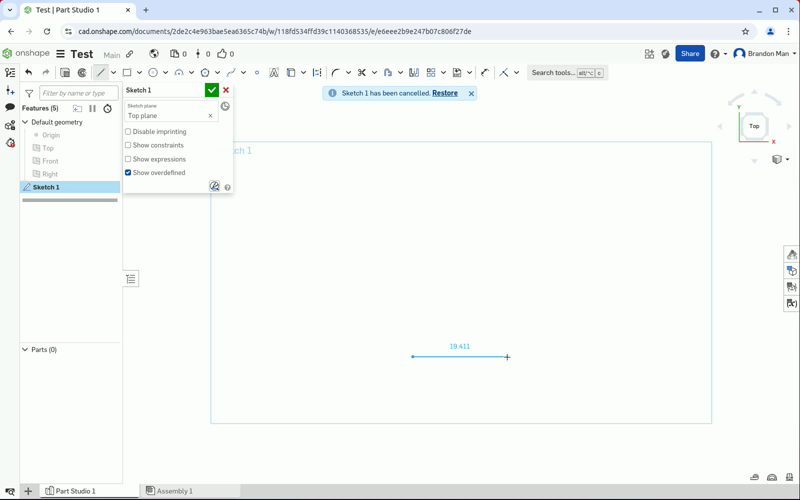
click(507, 356)
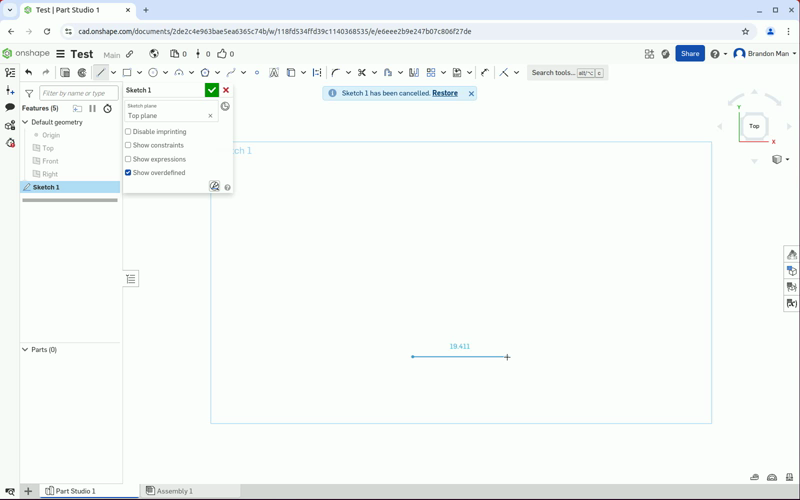
key_up(shift)
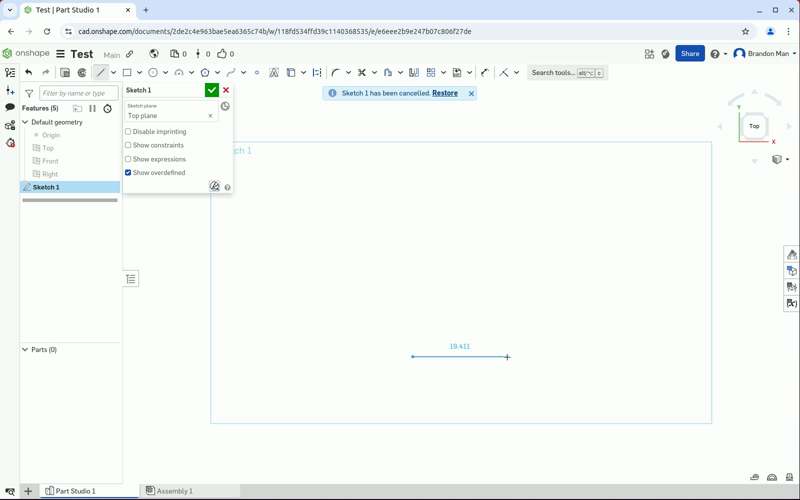
key_down(shift)
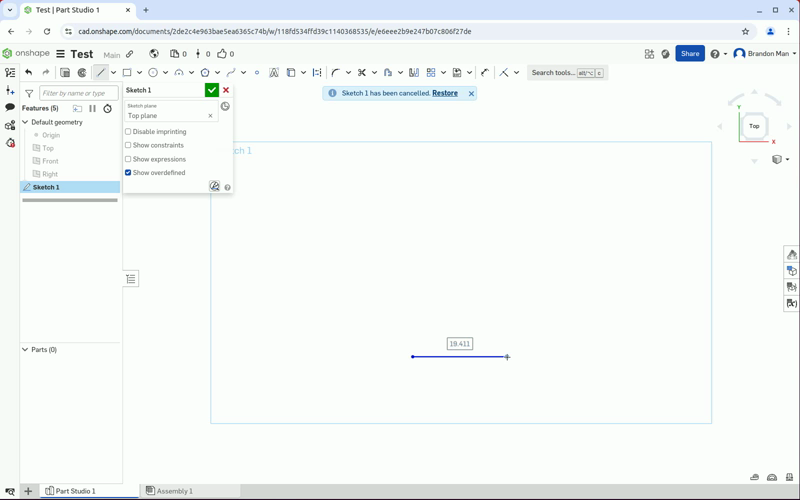
mouse_move(507, 209)
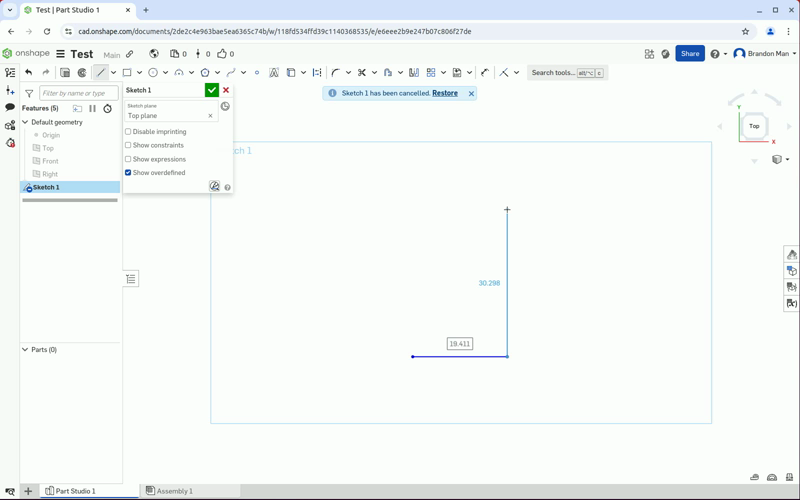
click(507, 209)
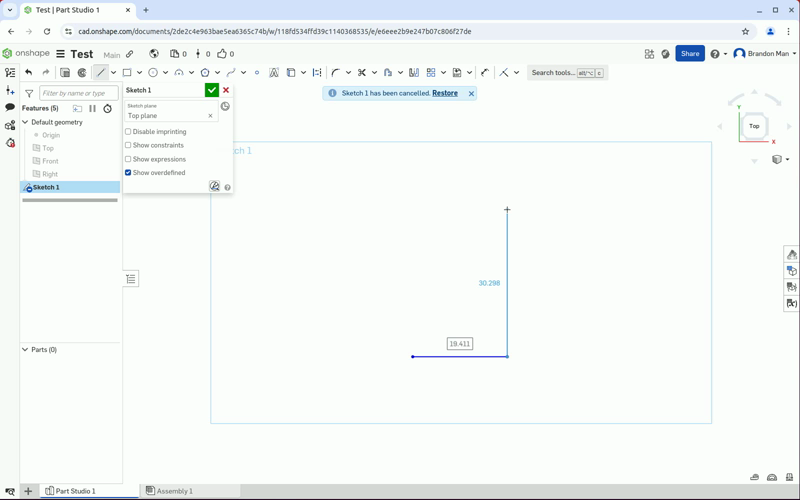
key_up(shift)
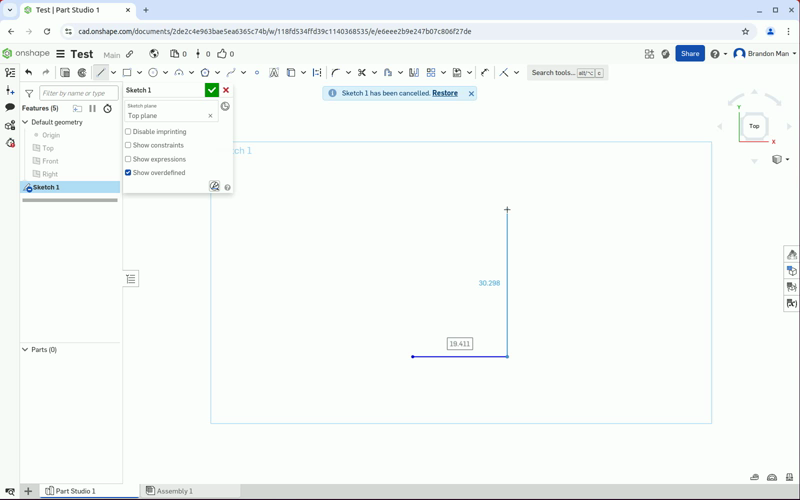
key_down(shift)
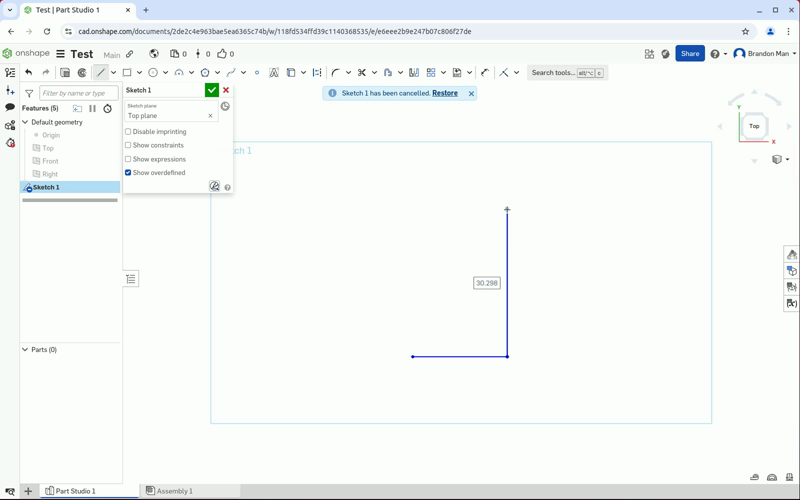
mouse_move(412, 209)
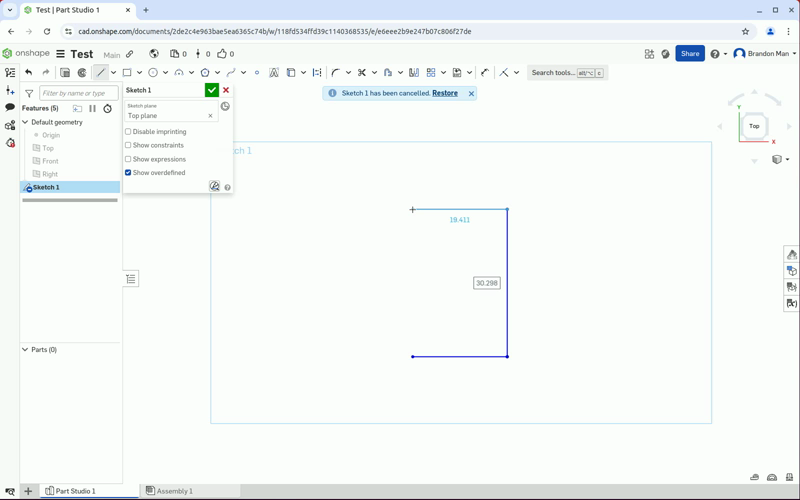
click(412, 209)
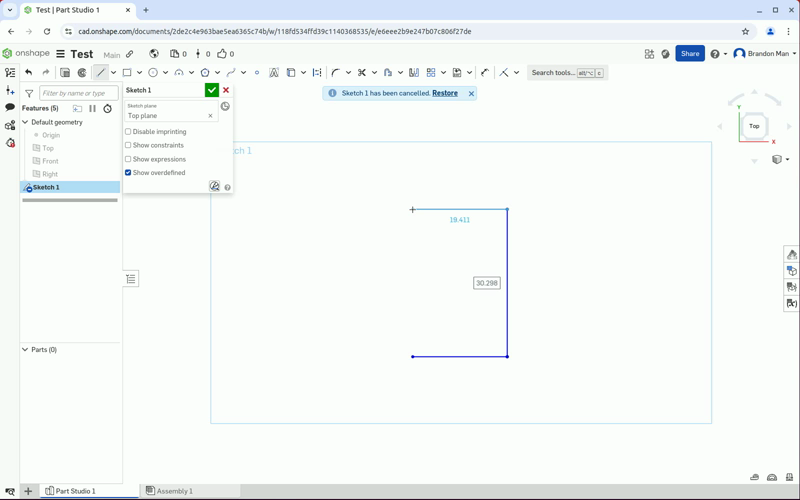
key_up(shift)
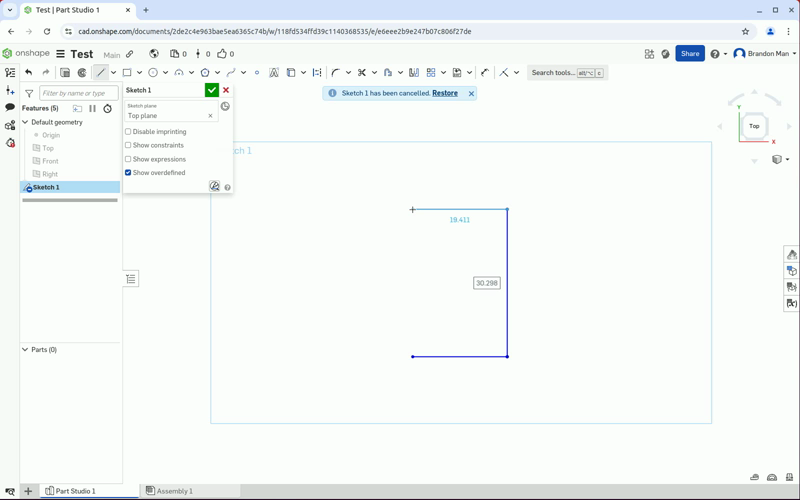
key_down(shift)
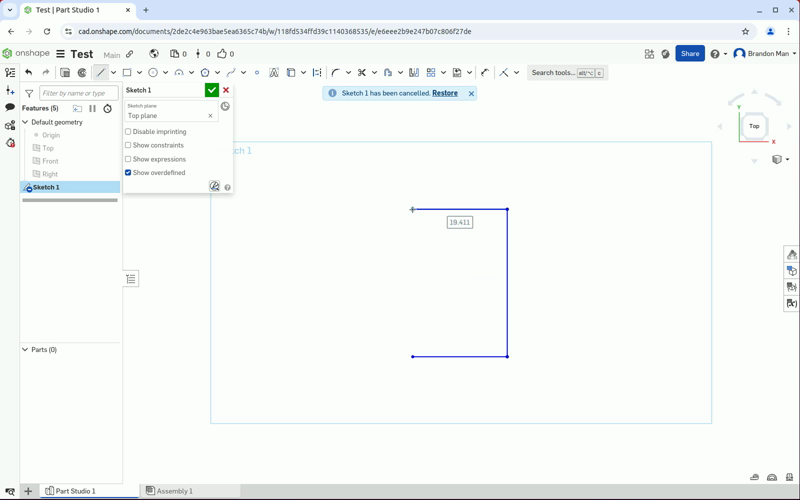
mouse_move(412, 356)
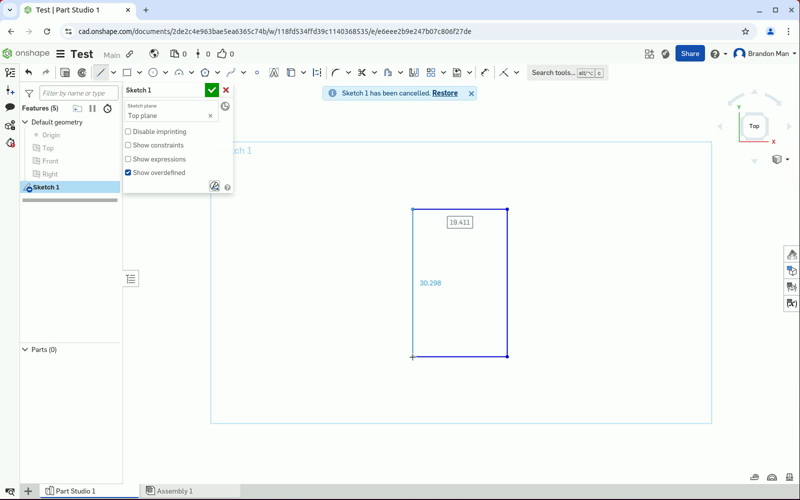
key_up(shift)
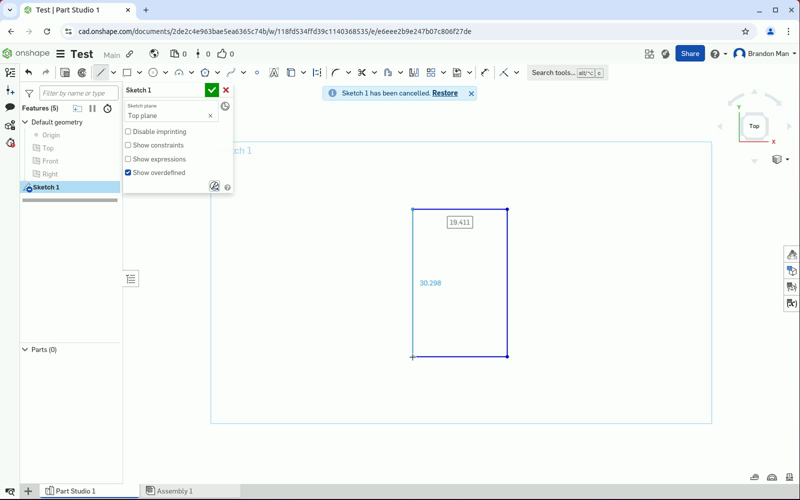
click(412, 356)
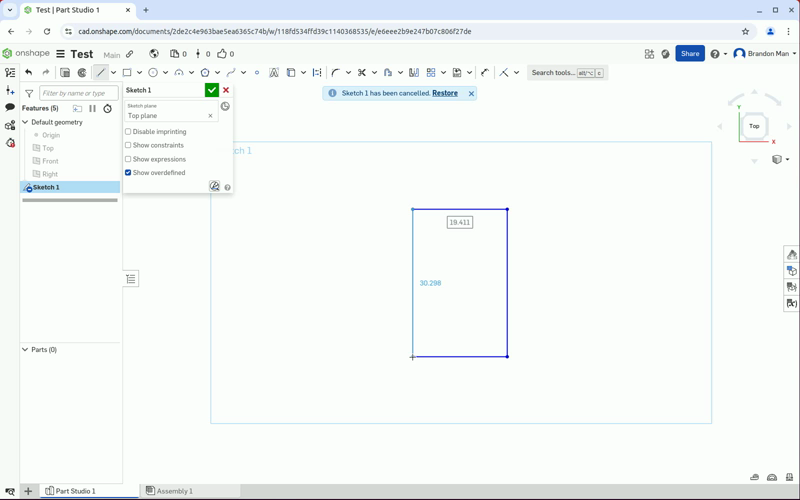
key(esc)
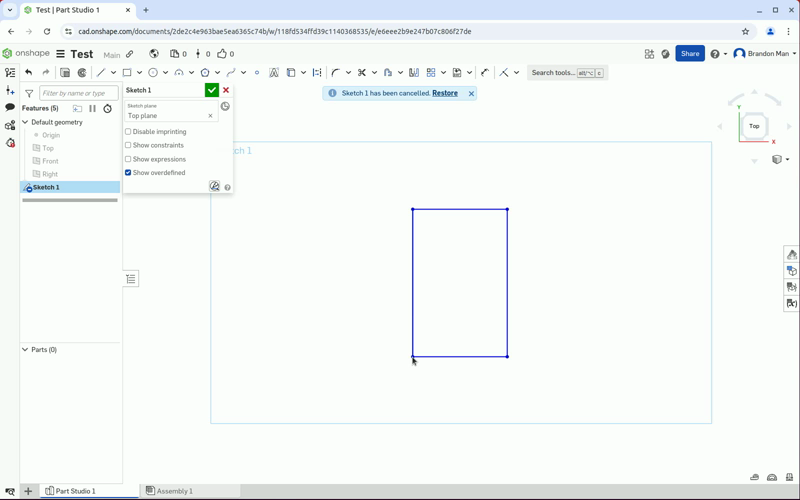
mouse_move(448, 302)
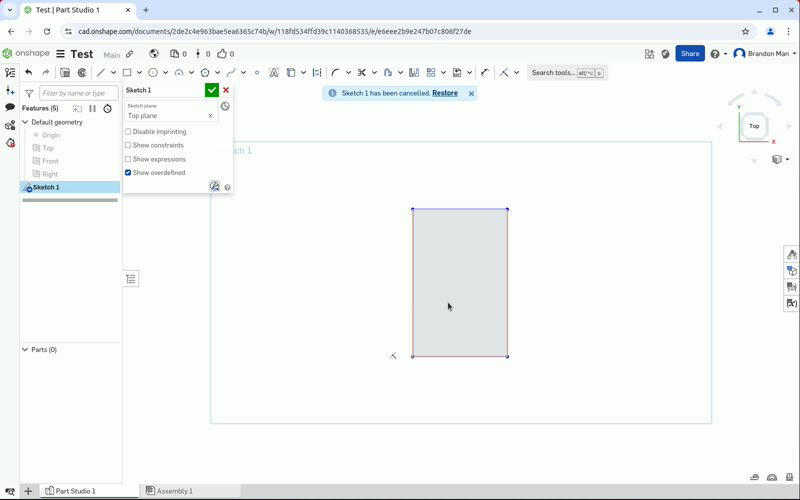
click(448, 302)
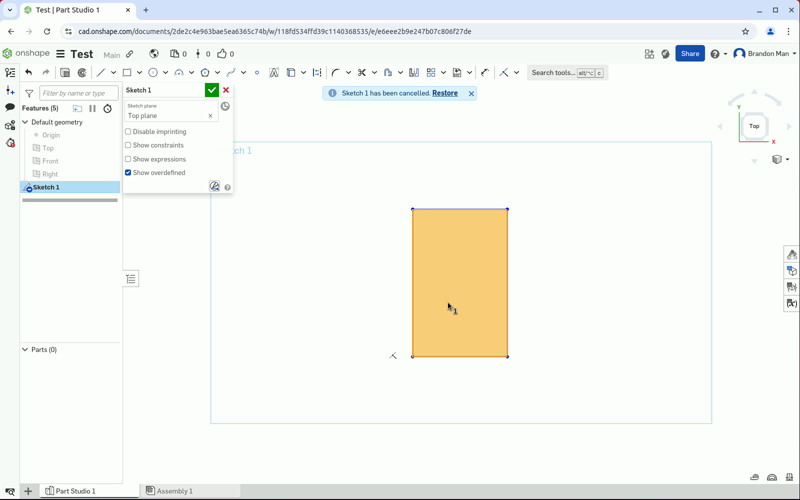
mouse_move(73, 352)
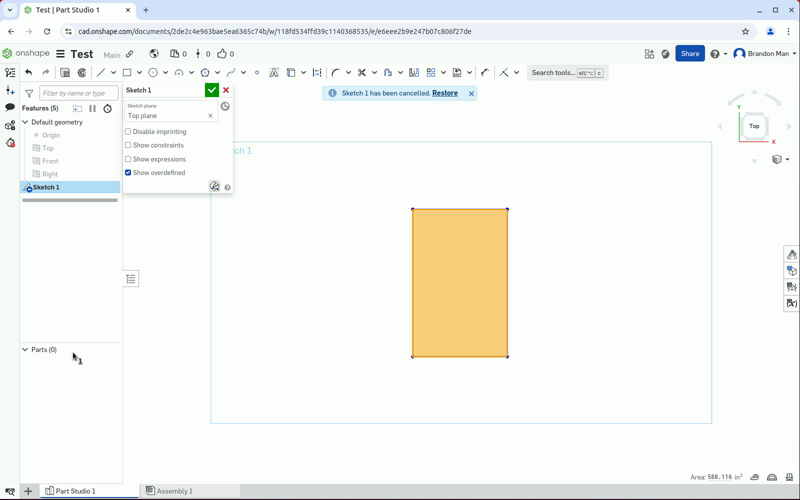
key(shift+y)
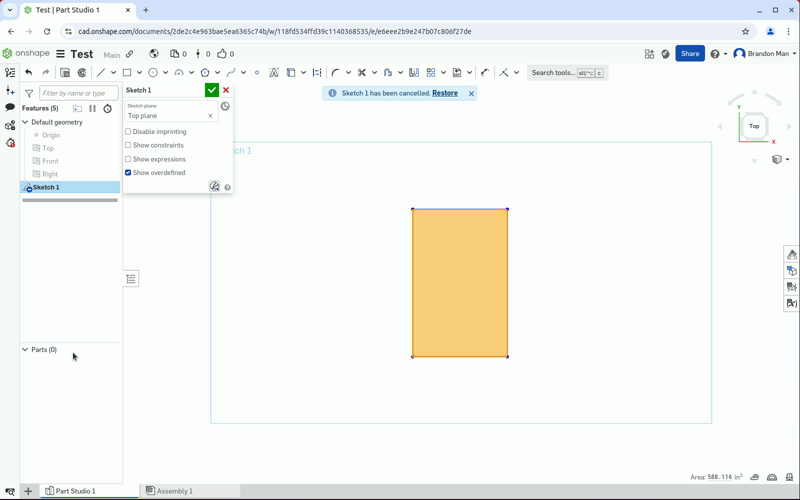
key(shift+e)
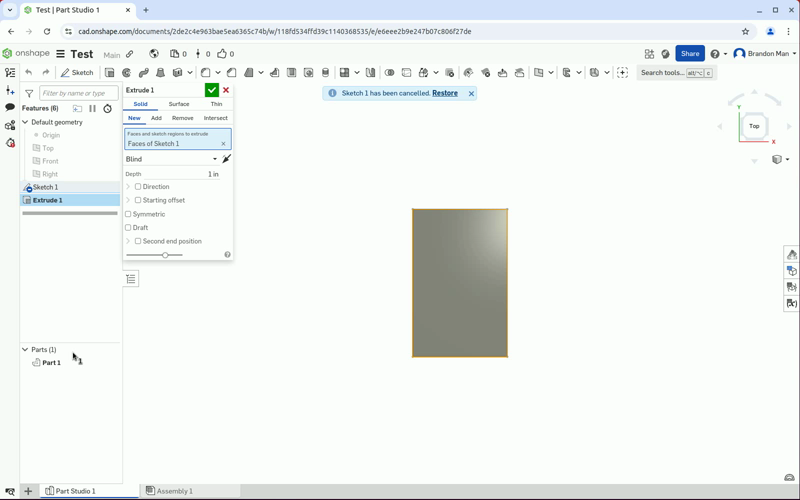
mouse_move(143, 106)
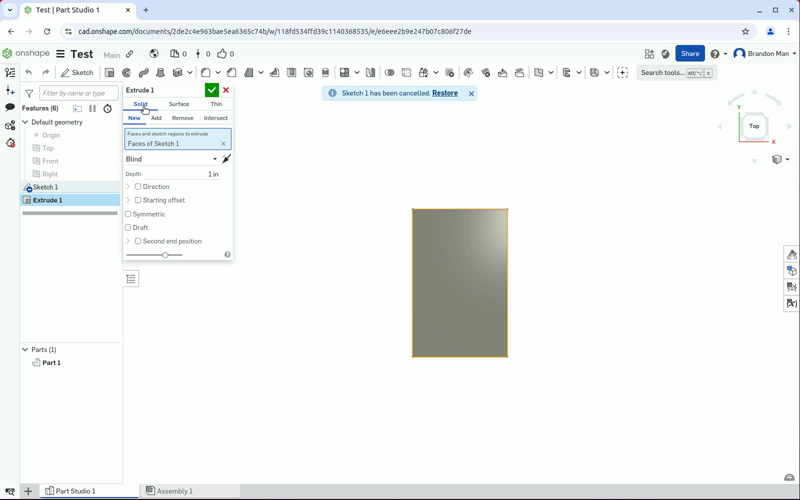
click(143, 106)
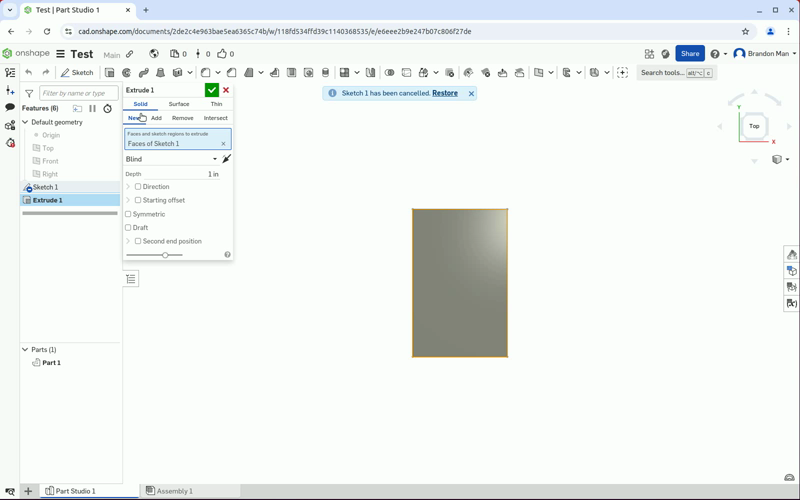
mouse_move(137, 120)
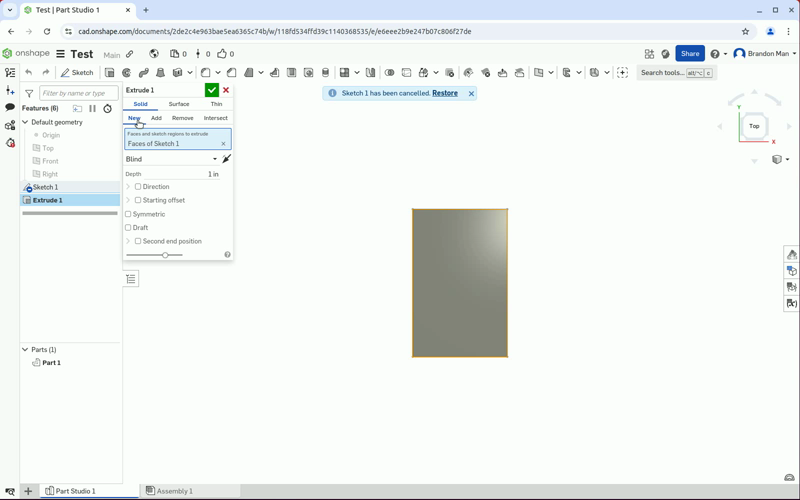
click(137, 120)
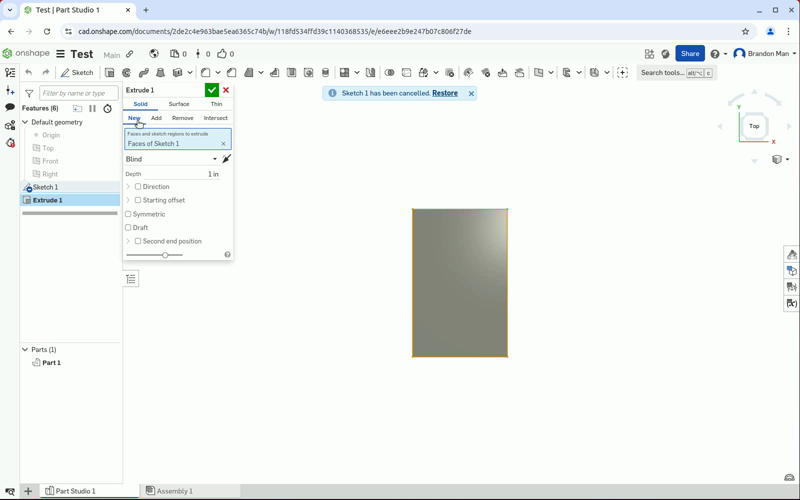
key(tab, 4)
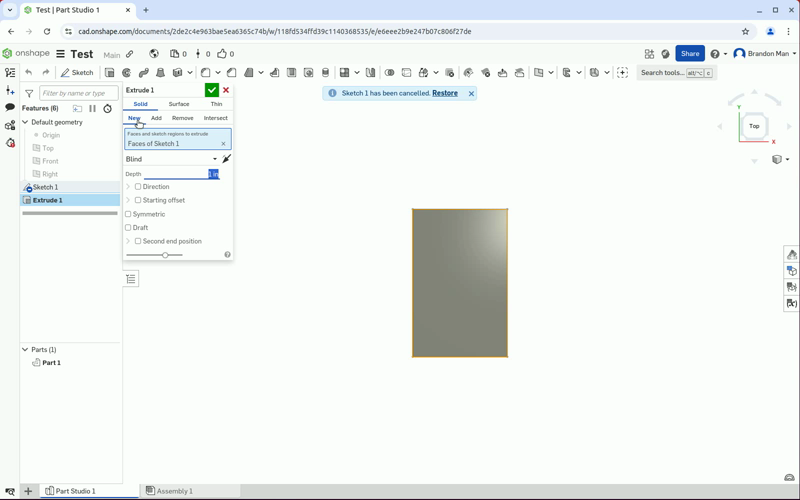
text(17.331)
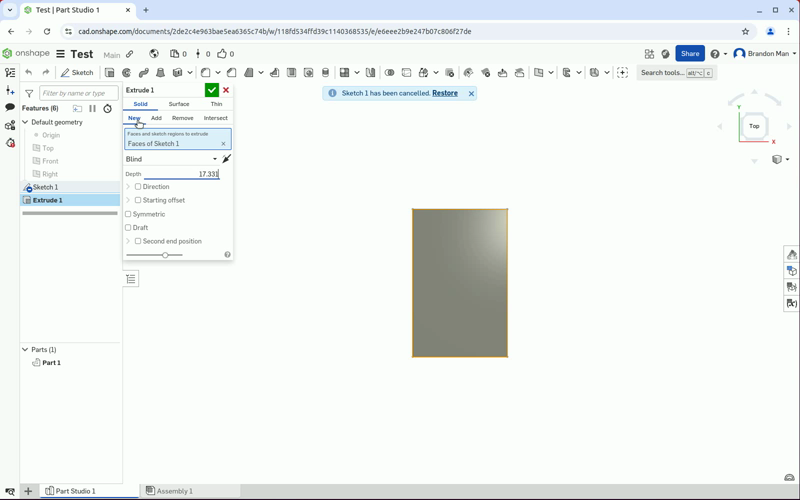
key(enter)
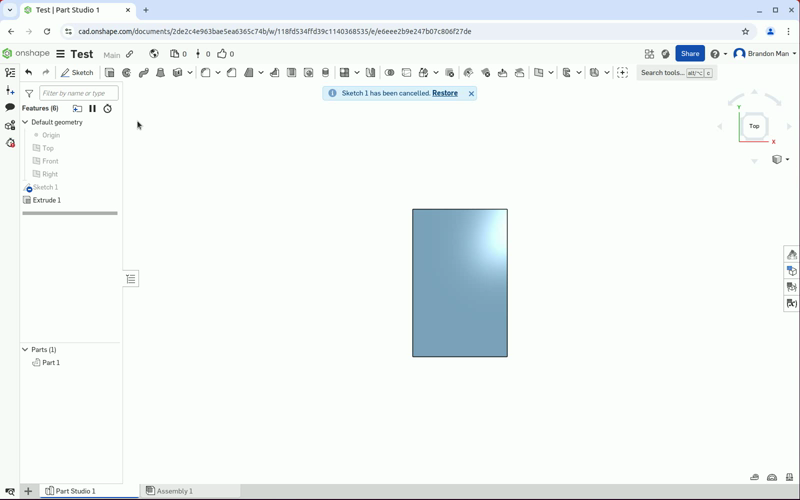
key(shift+h)
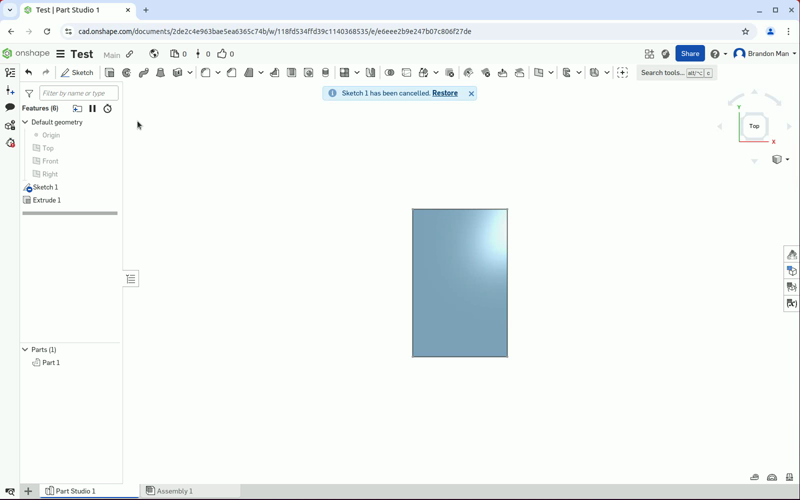
key(shift+h)
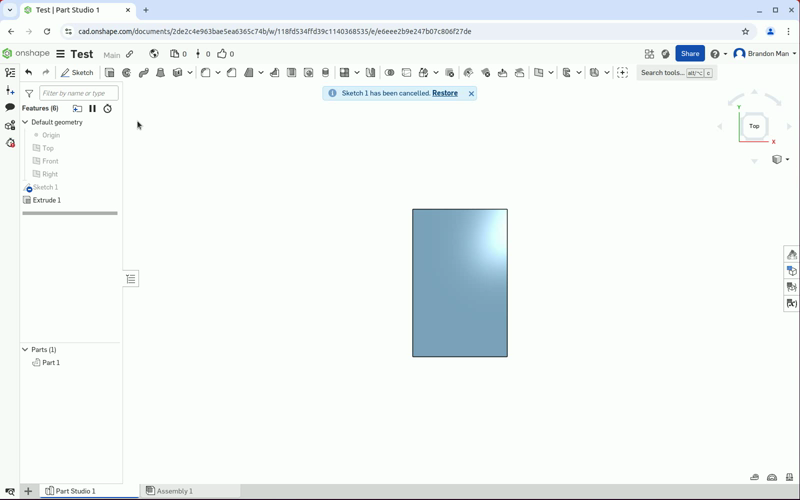
mouse_move(73, 189)
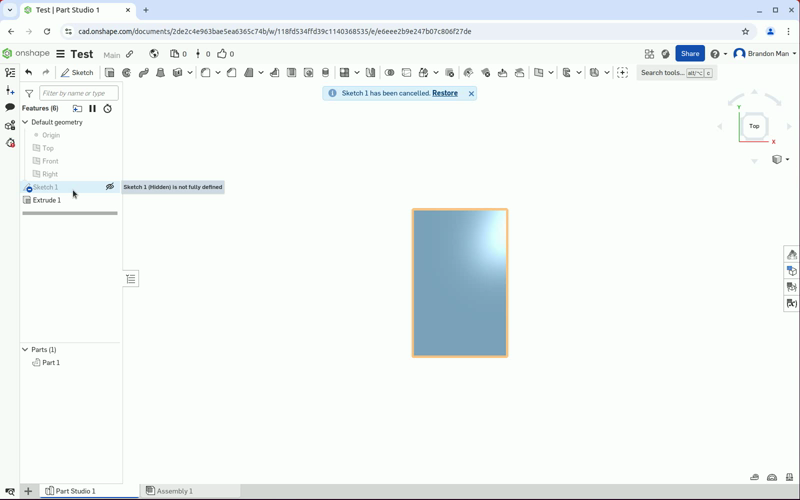
click(73, 189)
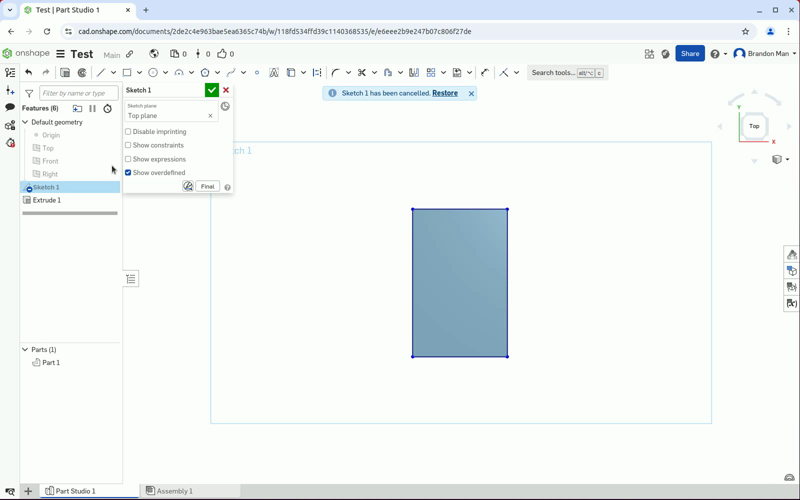
mouse_move(229, 92)
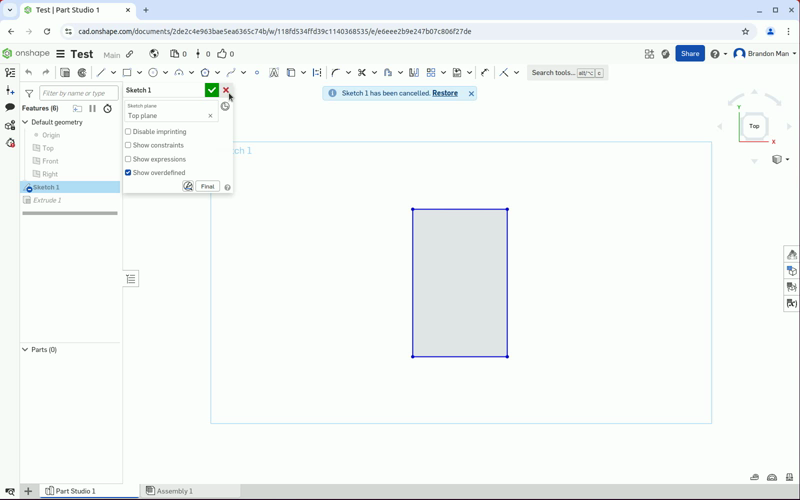
click(229, 92)
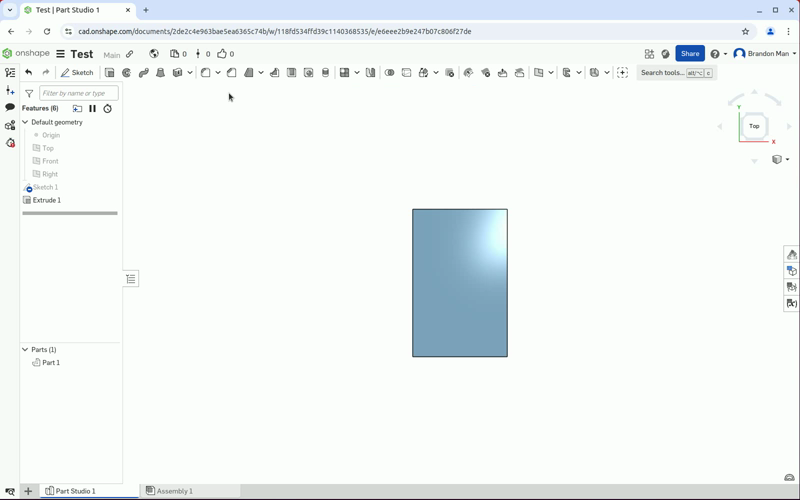
mouse_move(73, 352)
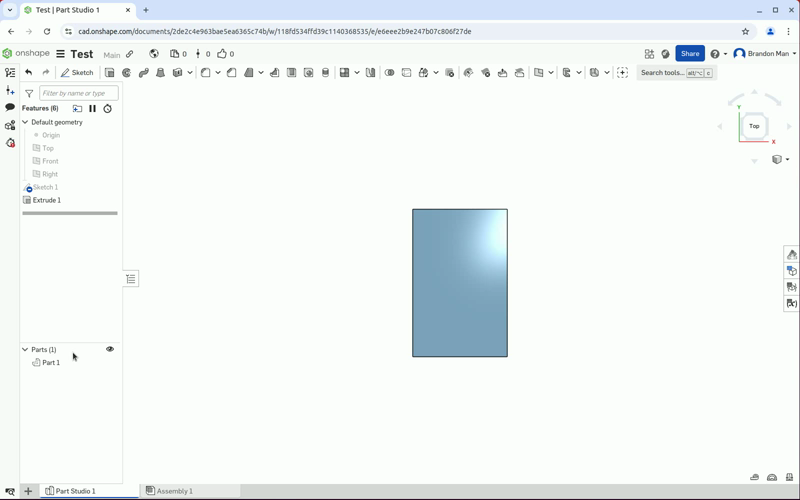
key(y)
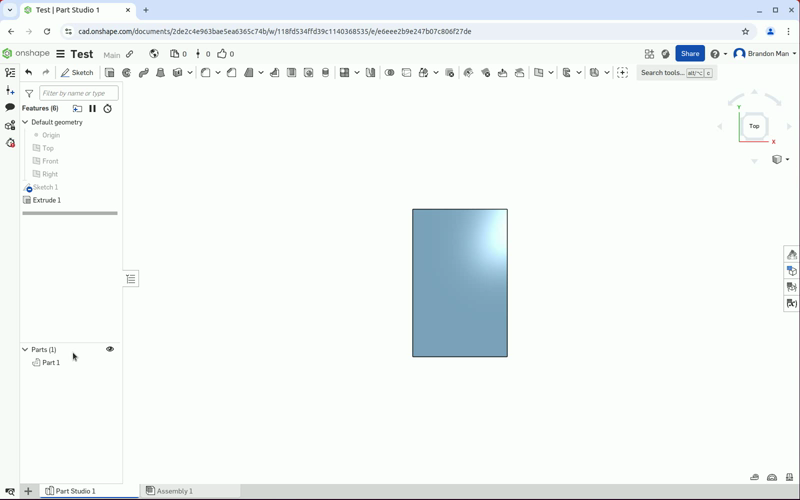
key(shift+p)
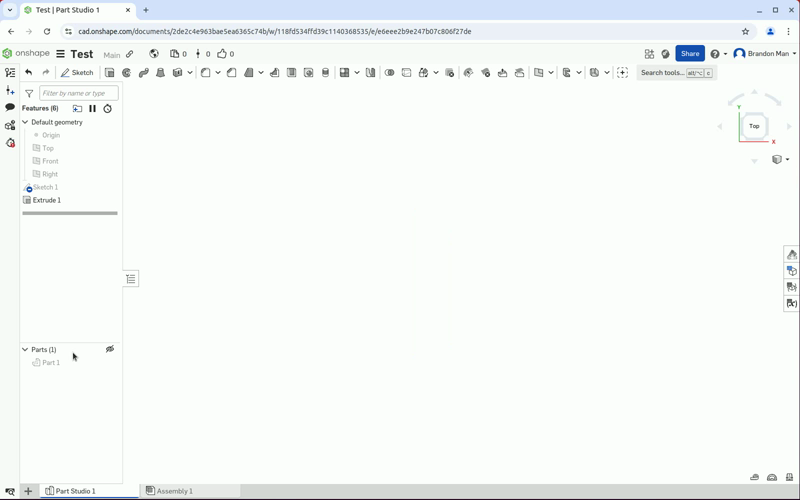
key(space)
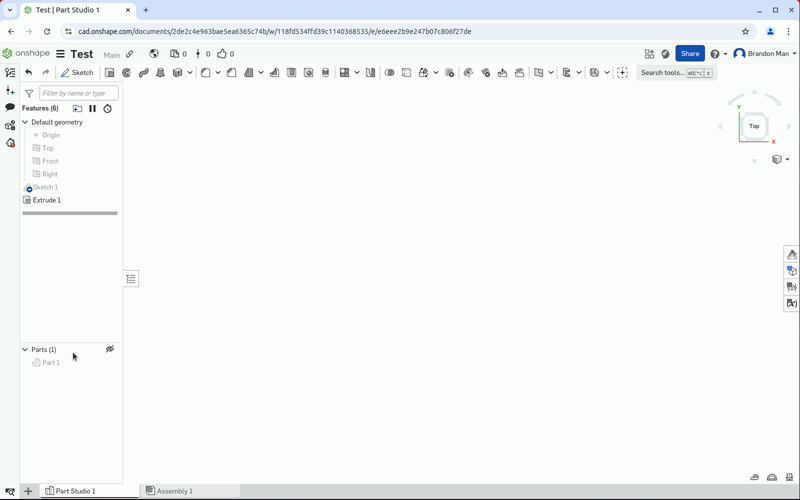
key_down(shift)
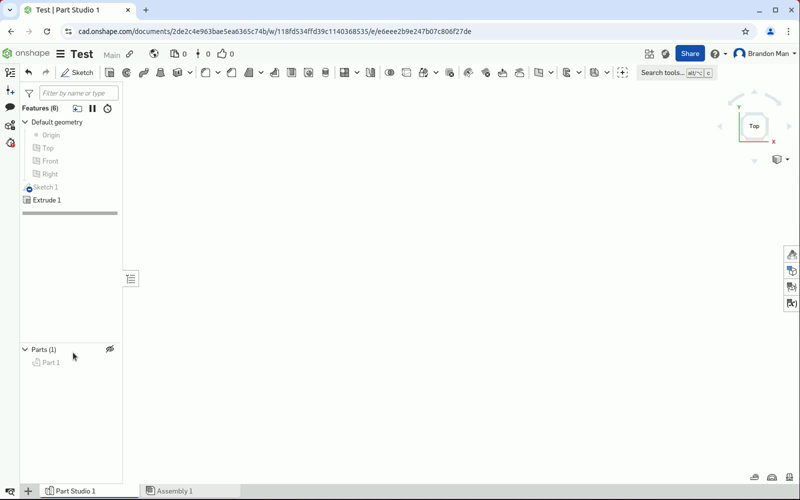
key(up)
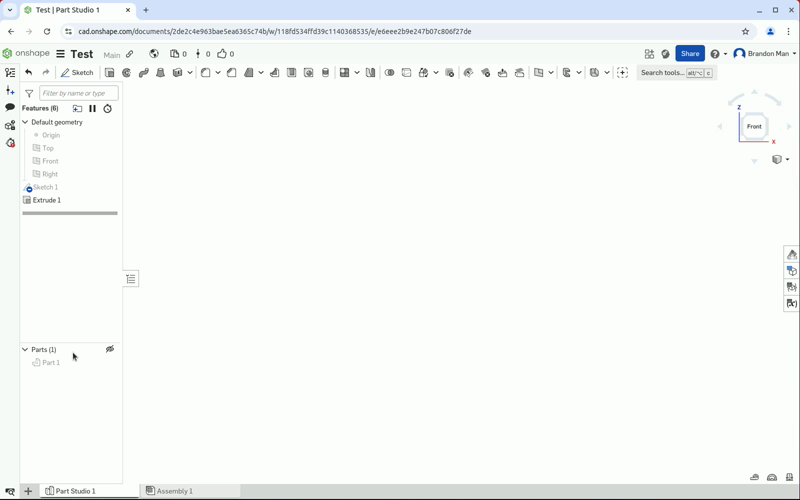
key_up(shift)
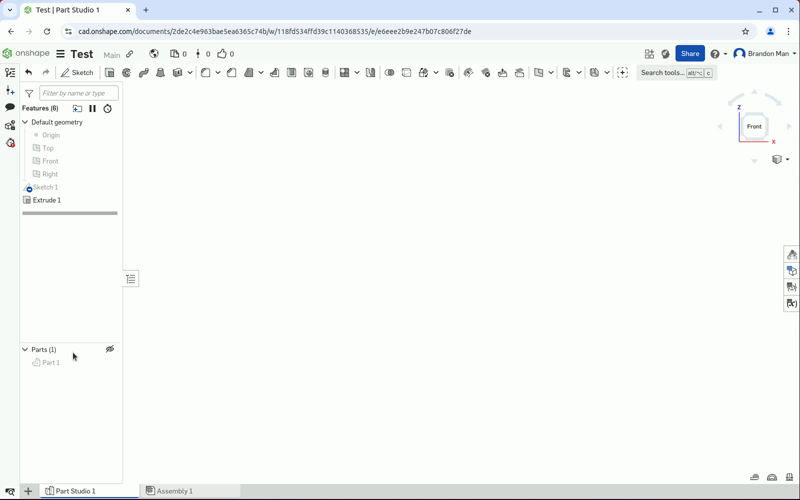
mouse_move(73, 352)
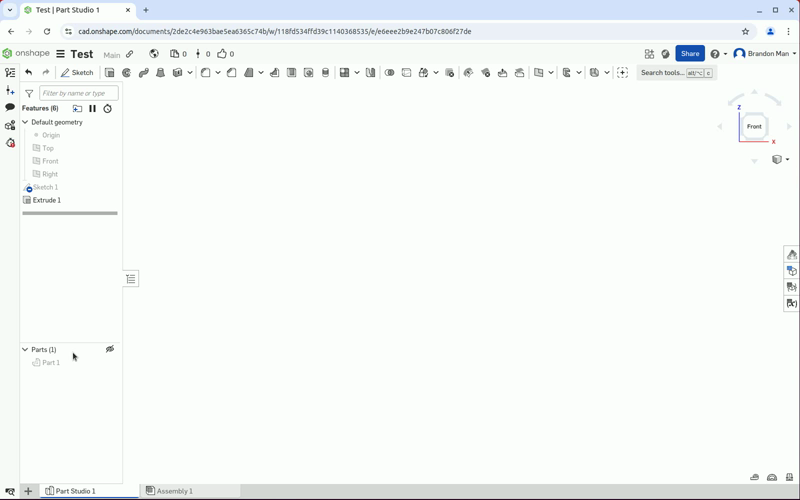
key(shift+y)
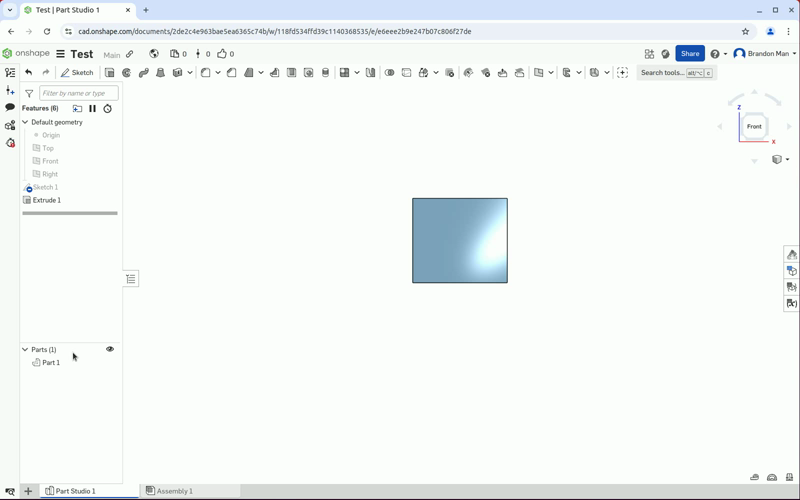
mouse_move(541, 75)
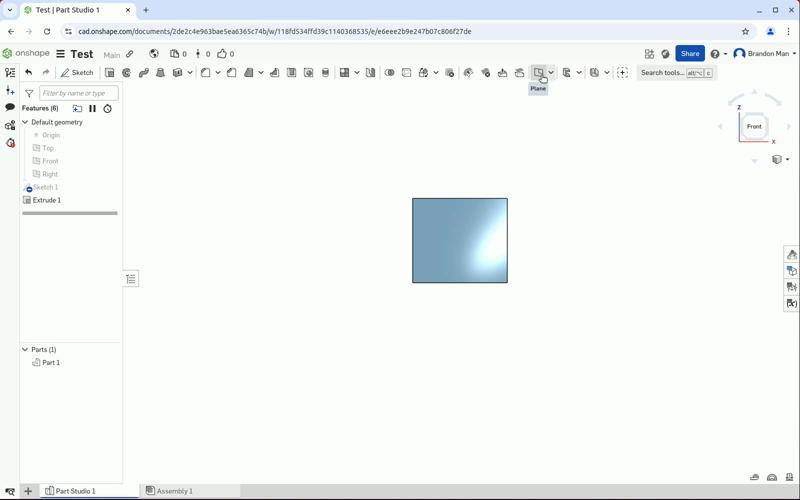
click(541, 75)
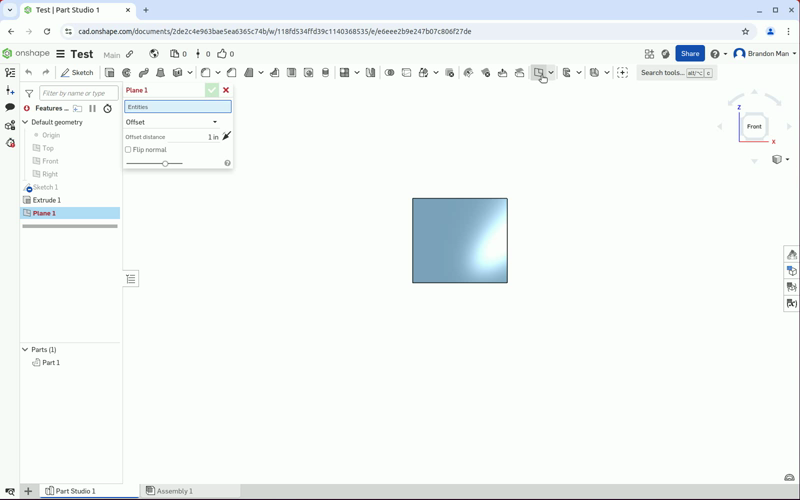
mouse_move(73, 163)
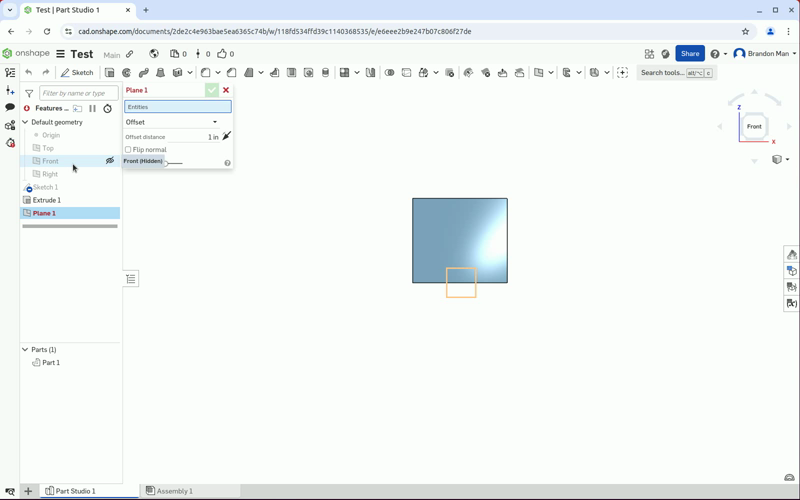
click(73, 163)
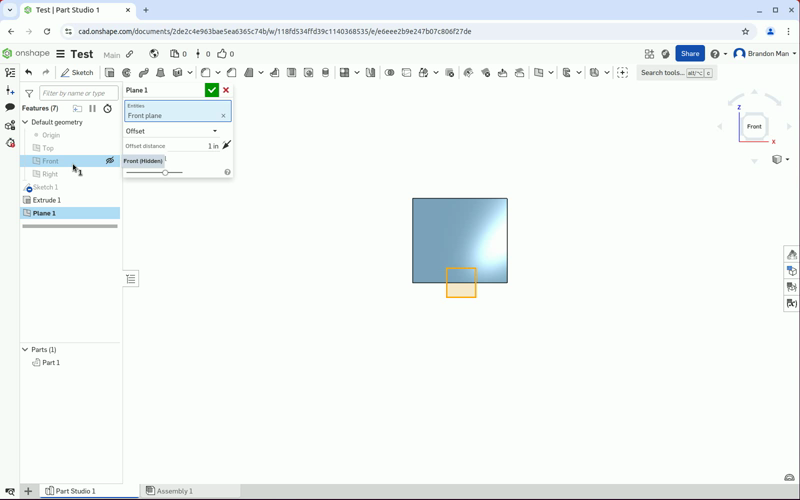
key(tab, 2)
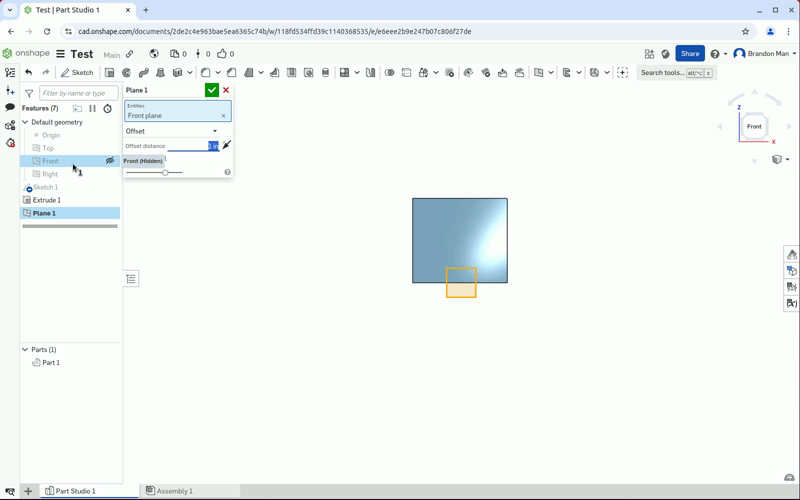
text(15.159)
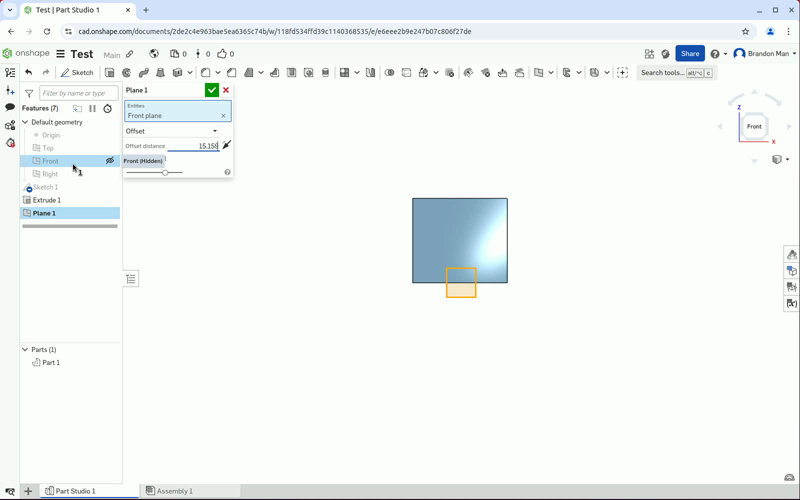
key(enter, 2)
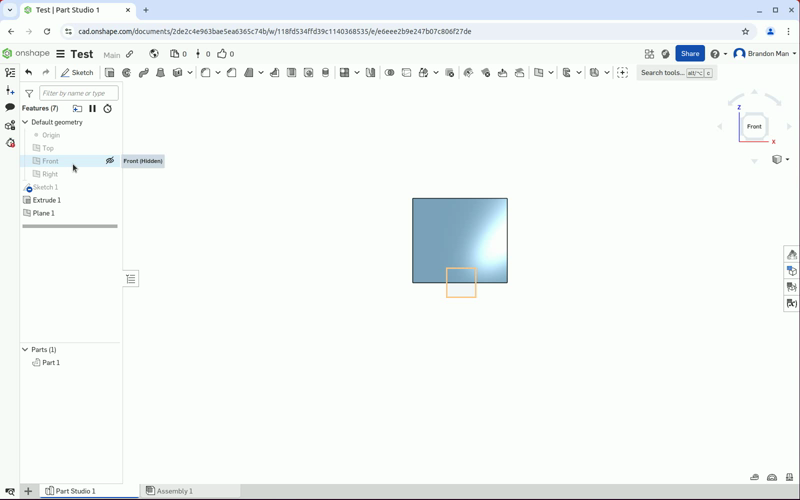
key(shift+s)
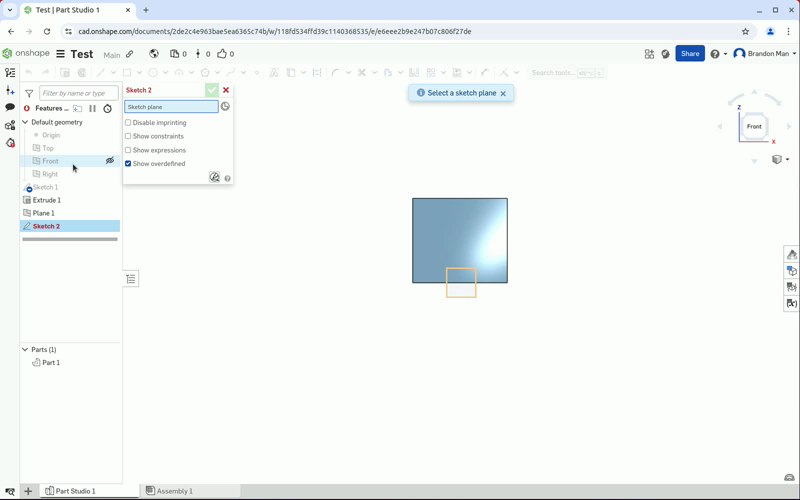
mouse_move(73, 215)
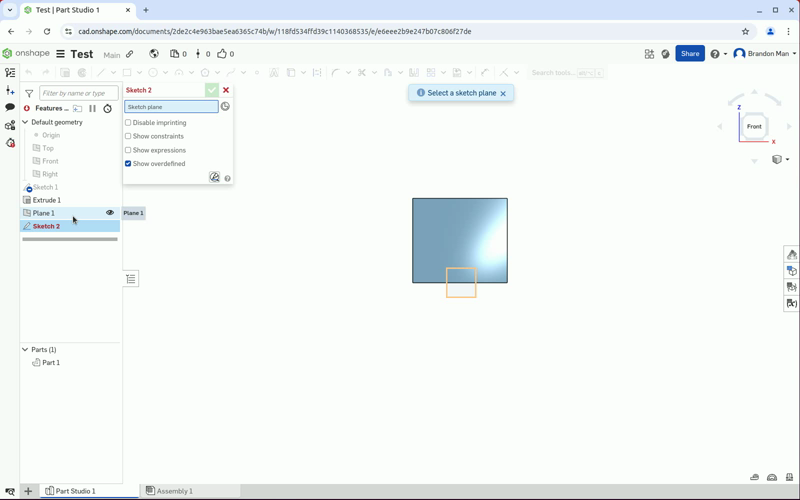
click(73, 215)
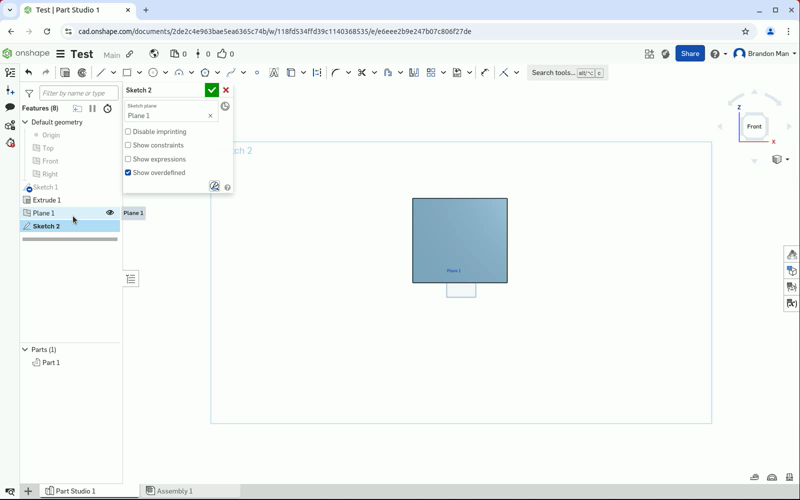
mouse_move(73, 352)
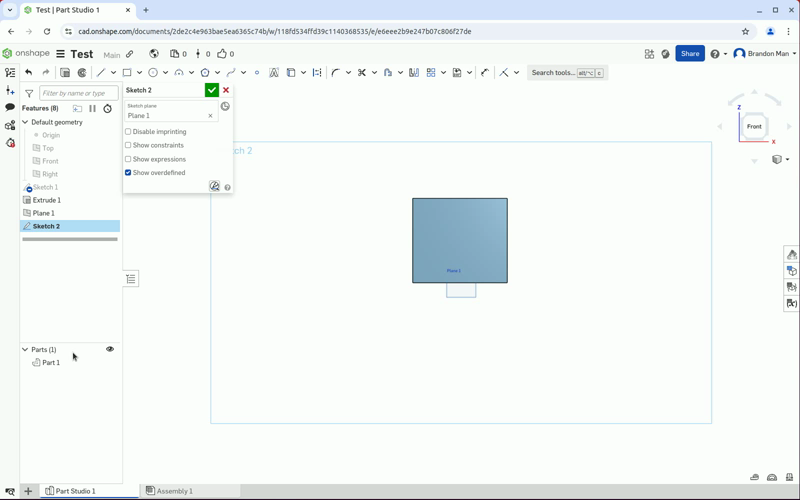
key(y)
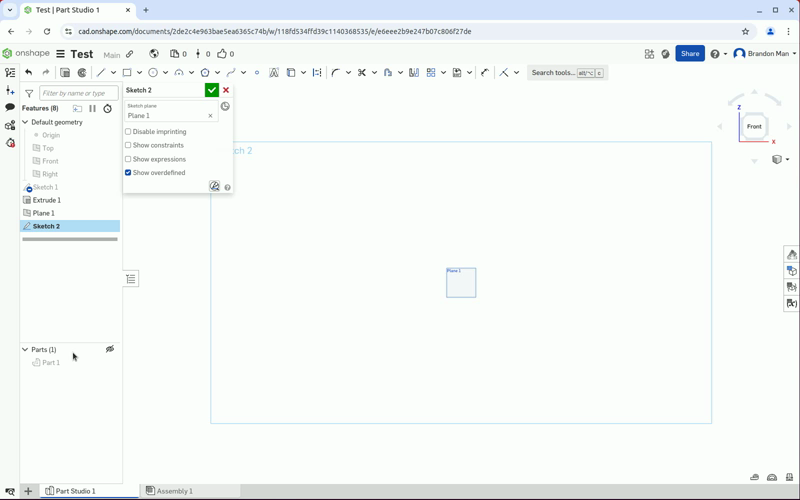
key(l)
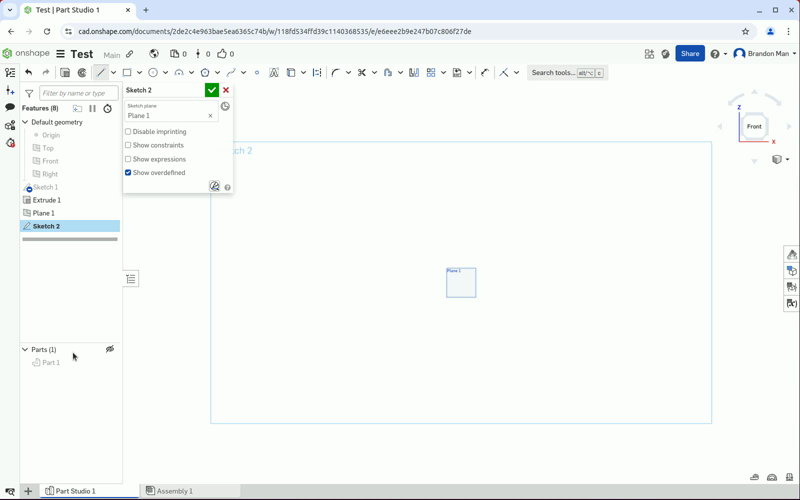
key_down(shift)
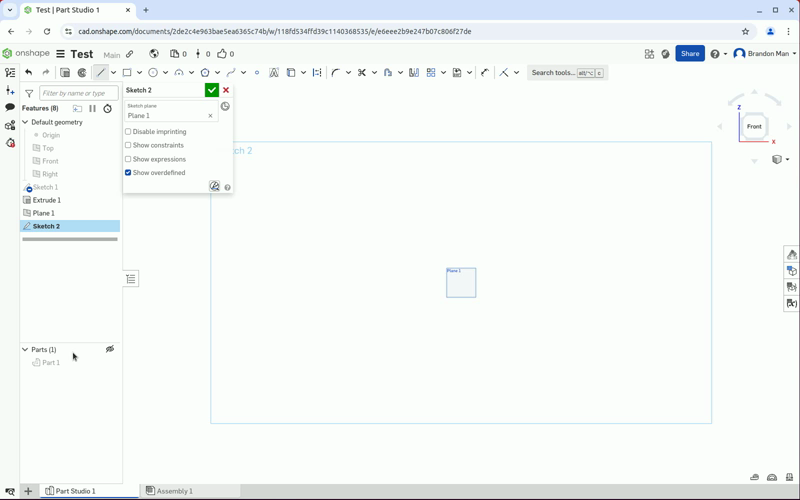
mouse_move(423, 282)
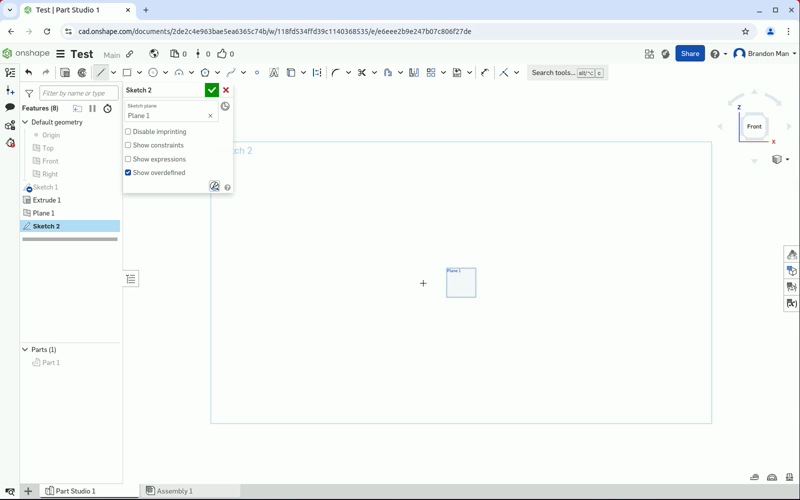
click(423, 282)
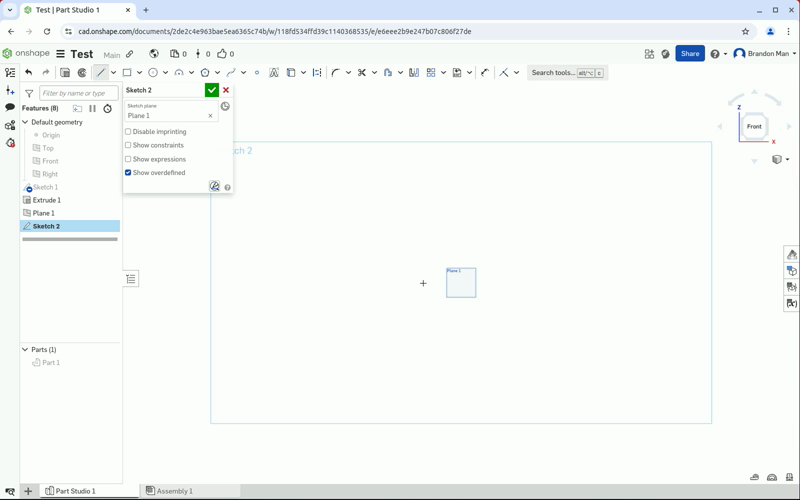
key_up(shift)
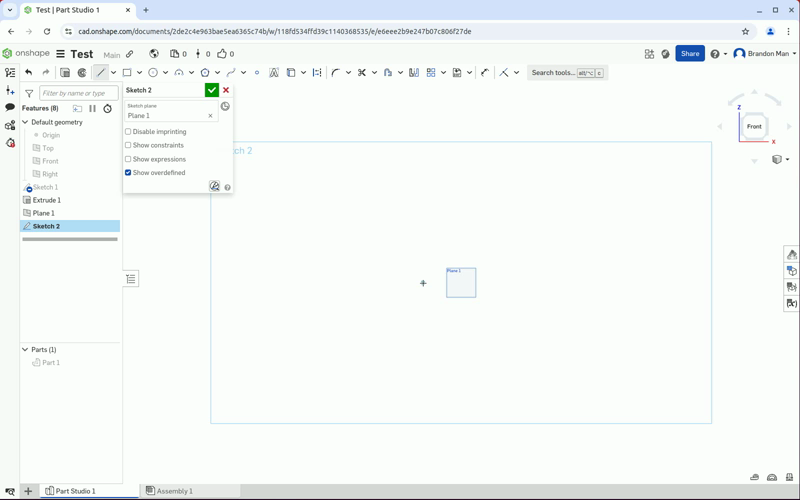
key_down(shift)
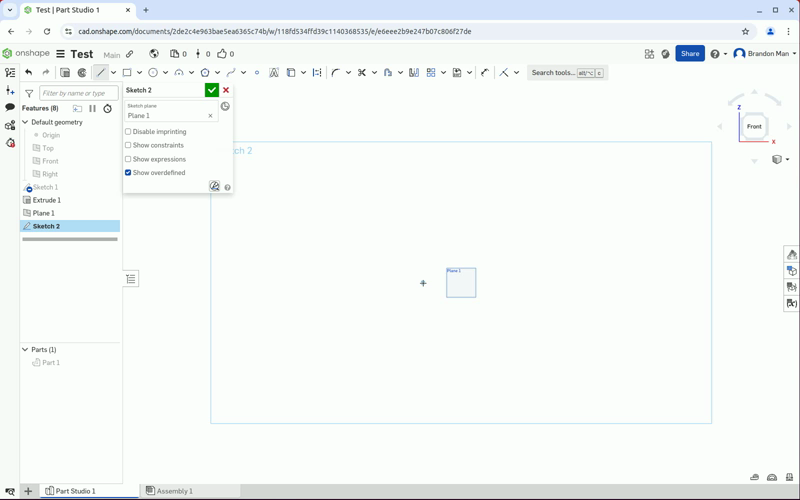
mouse_move(453, 282)
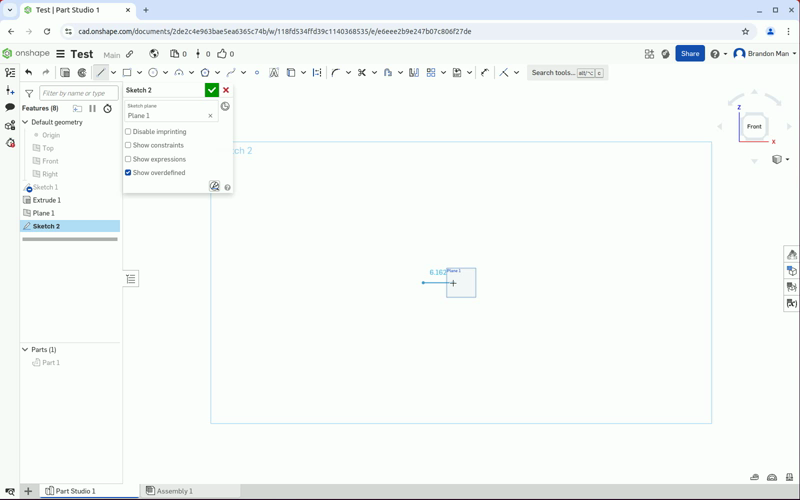
mouse_move(447, 282)
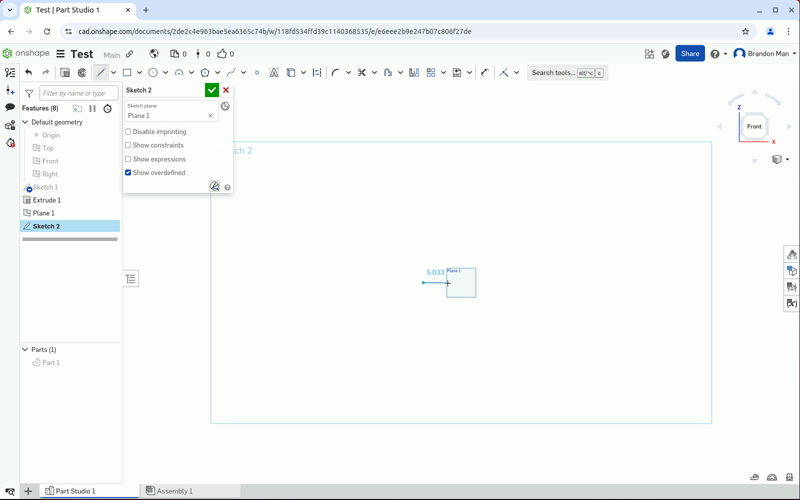
click(447, 282)
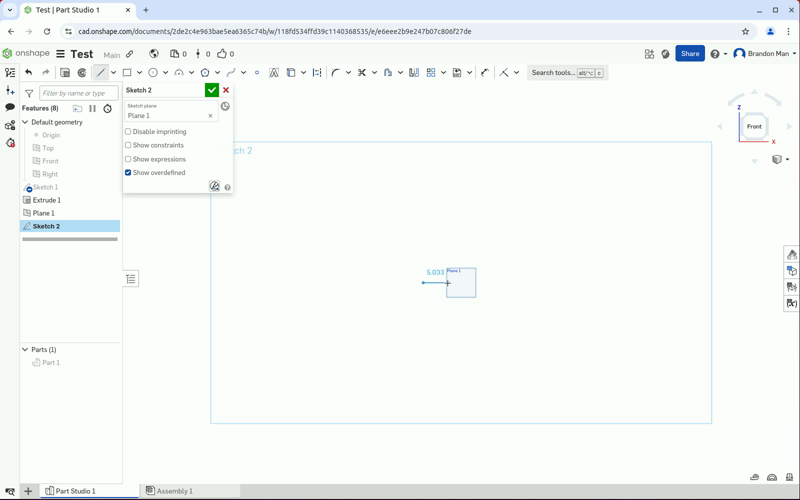
key_up(shift)
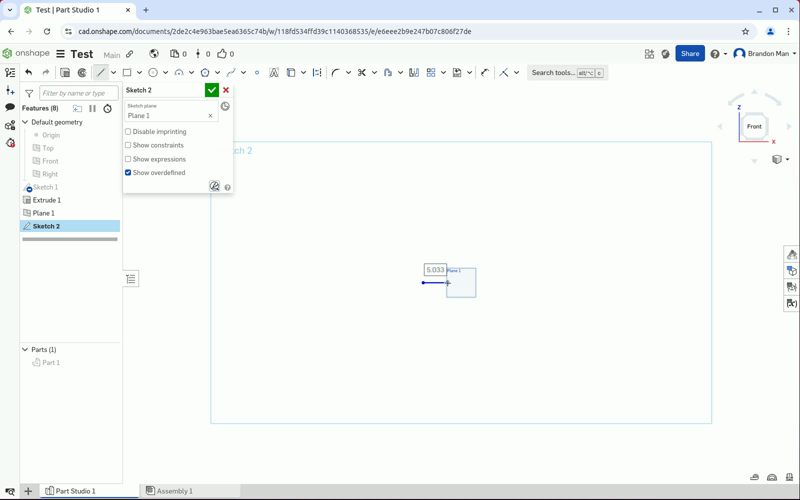
key_down(shift)
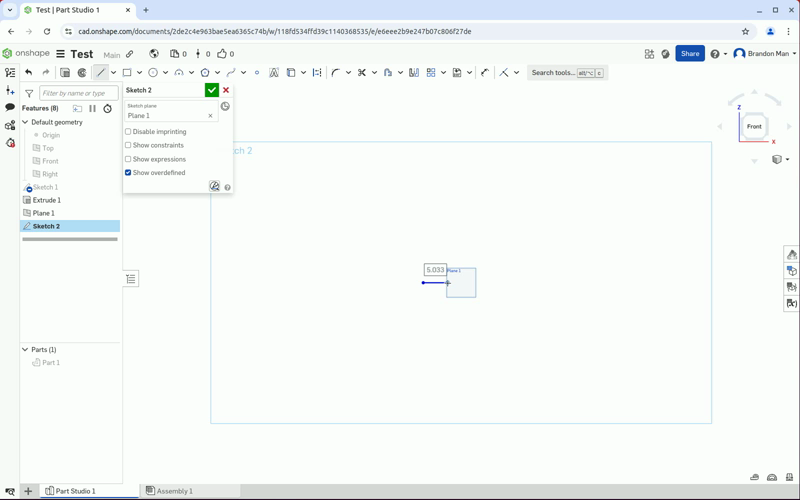
mouse_move(477, 282)
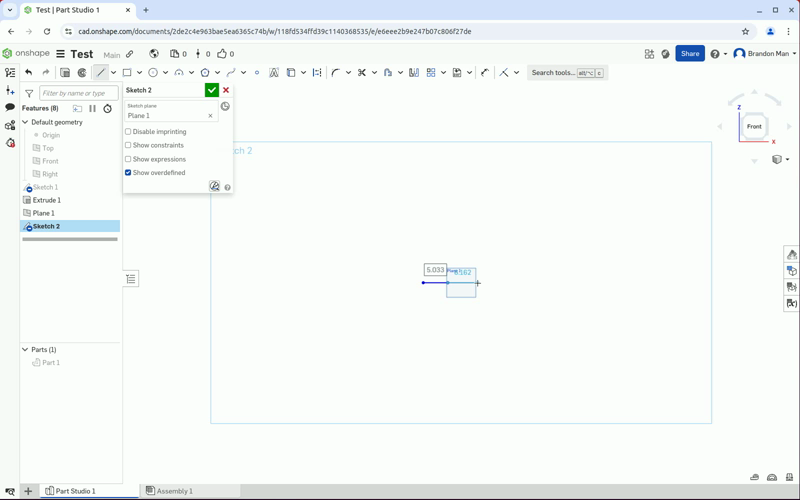
mouse_move(447, 270)
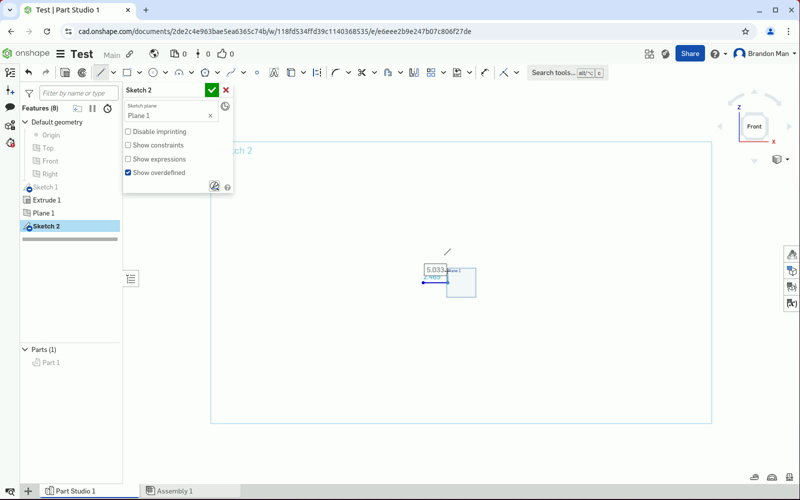
click(447, 270)
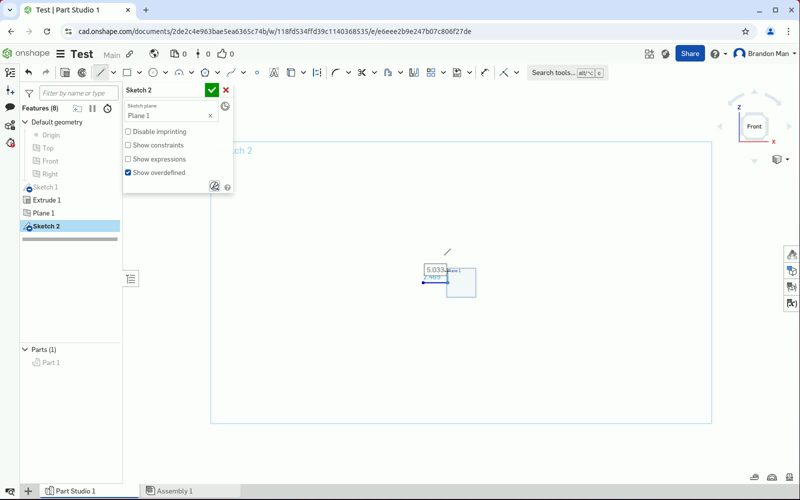
key_up(shift)
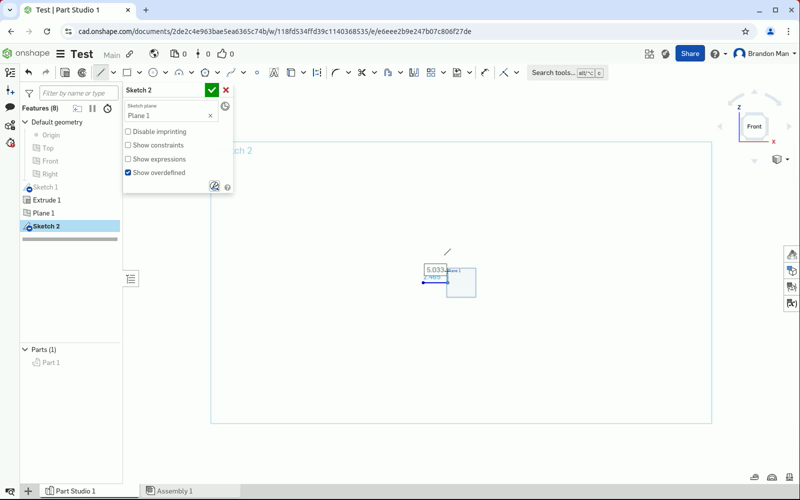
key(esc)
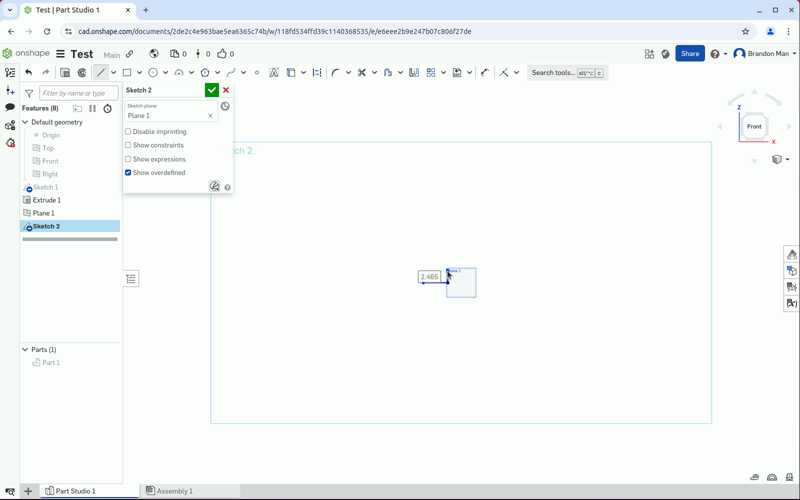
key(a)
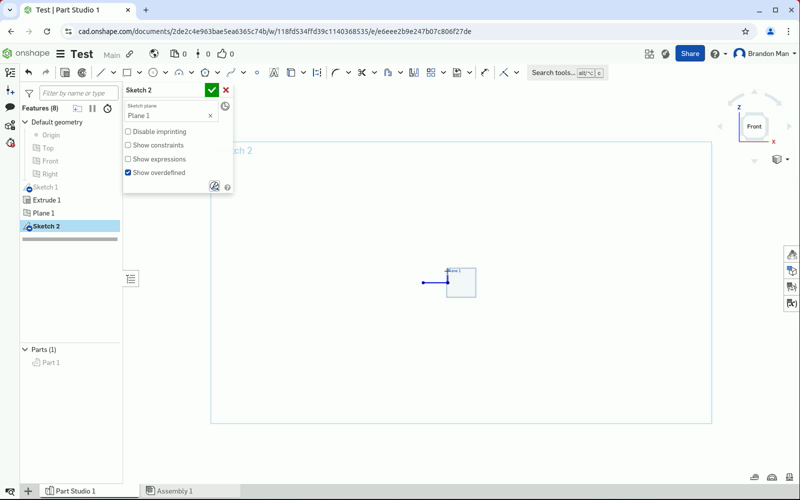
mouse_move(447, 270)
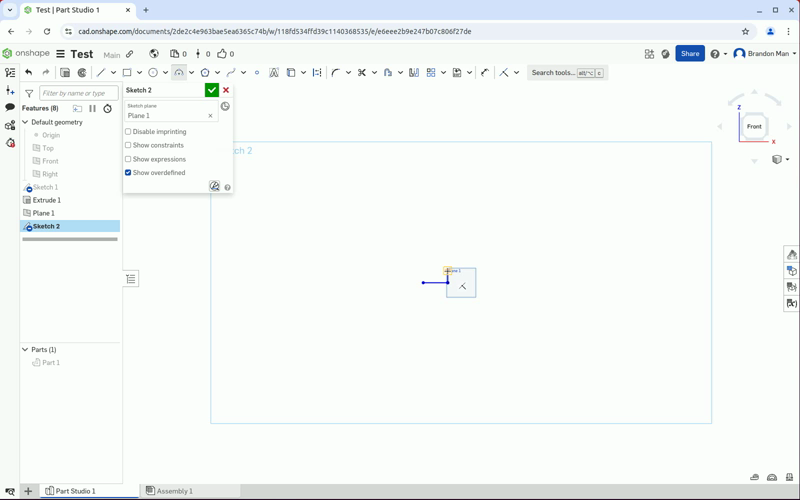
click(447, 270)
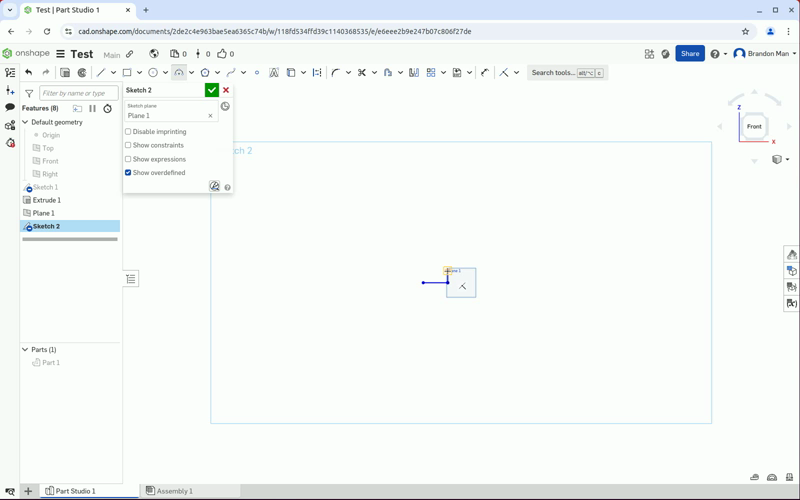
key_down(shift)
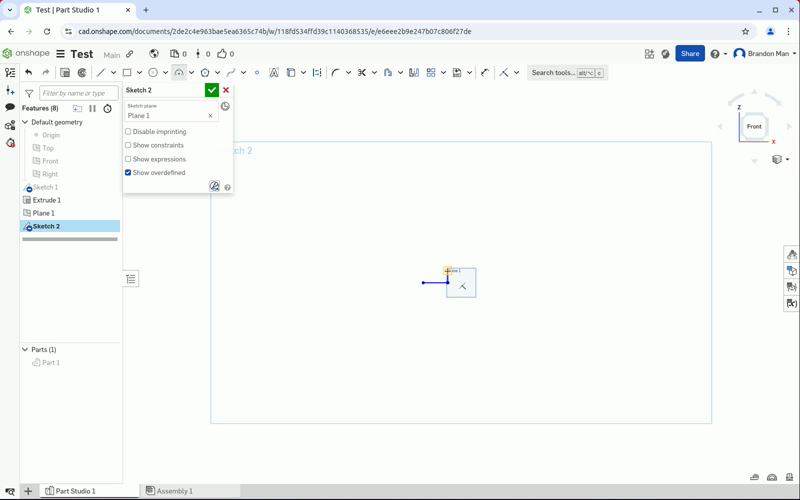
mouse_move(423, 270)
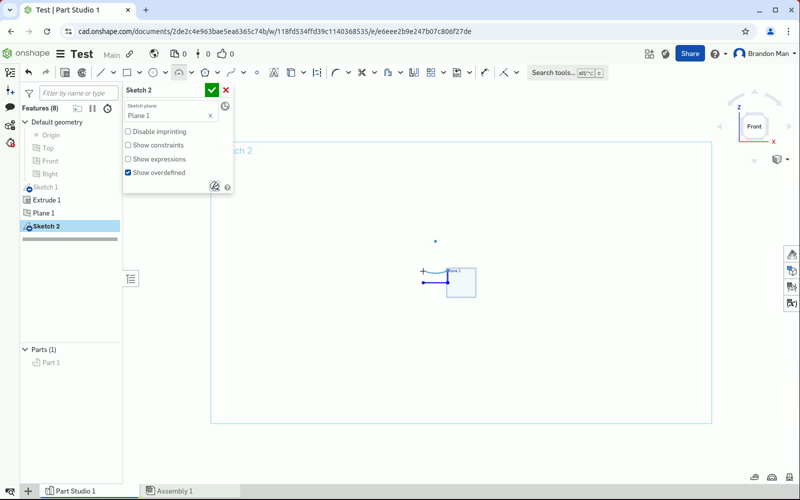
click(423, 270)
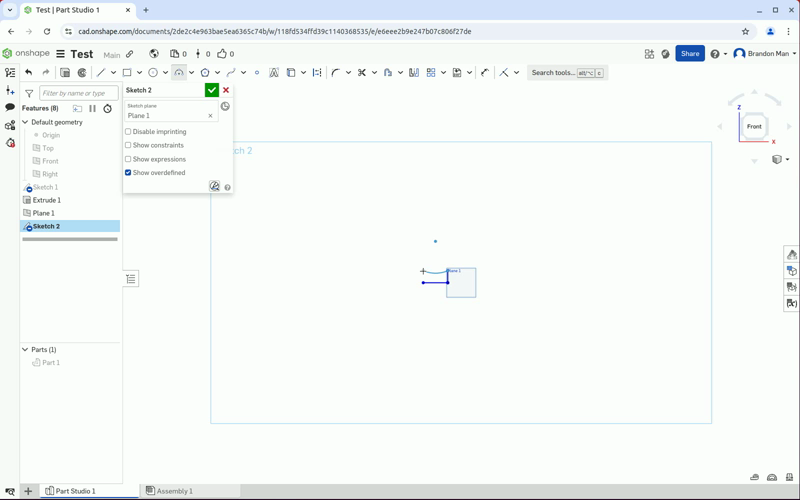
mouse_move(435, 258)
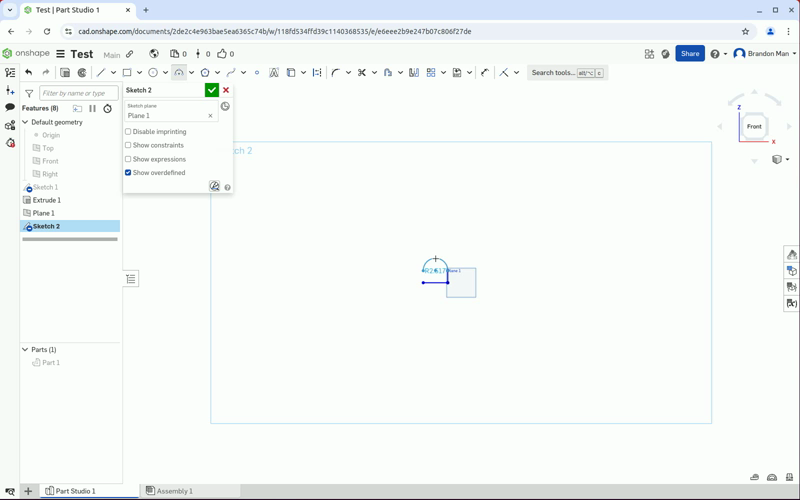
click(435, 258)
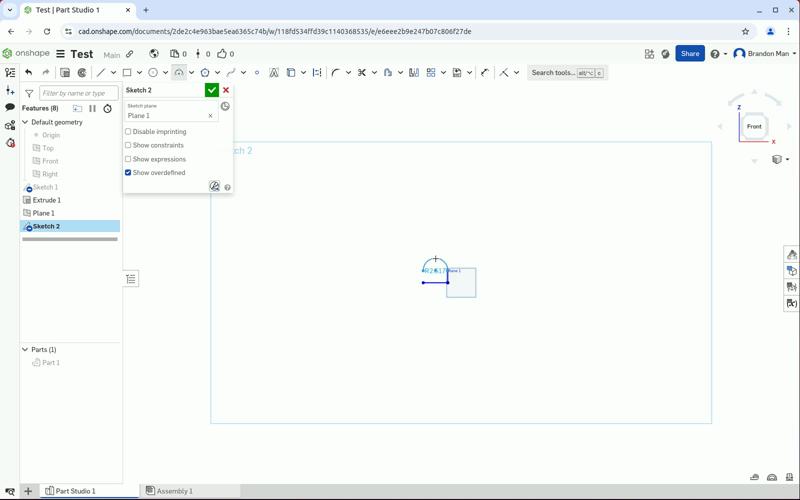
key_up(shift)
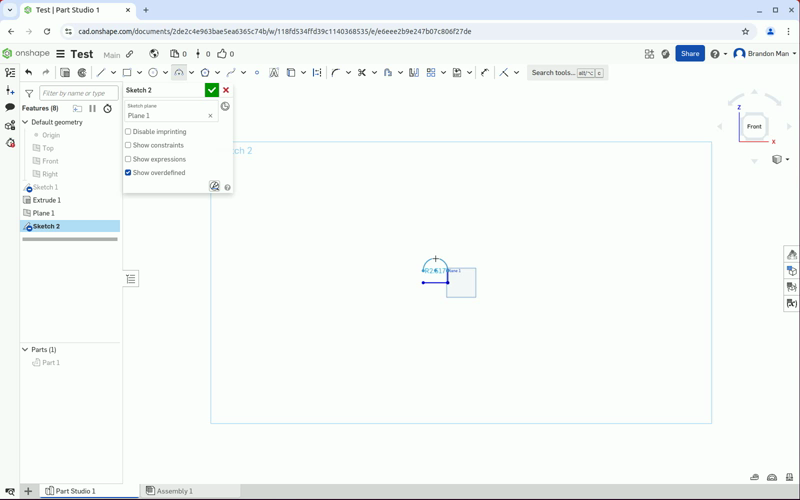
key(esc)
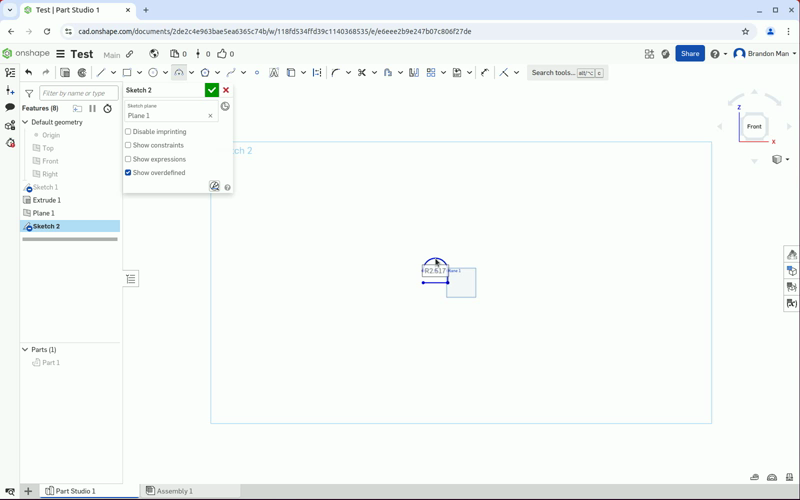
key(l)
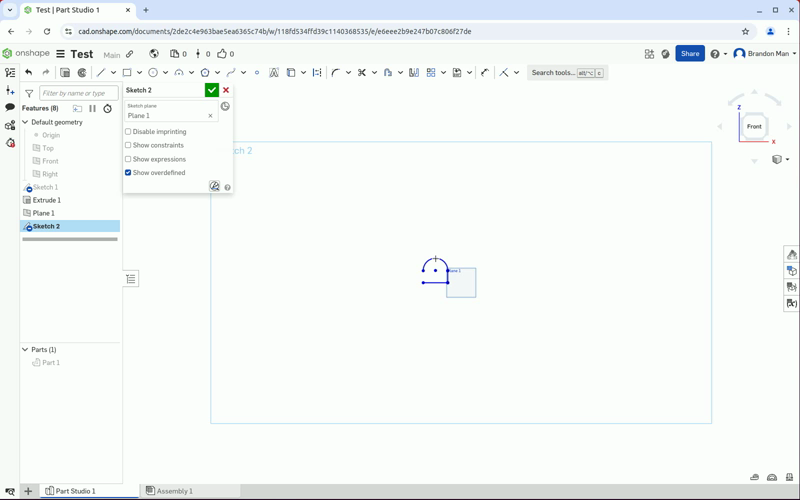
mouse_move(423, 270)
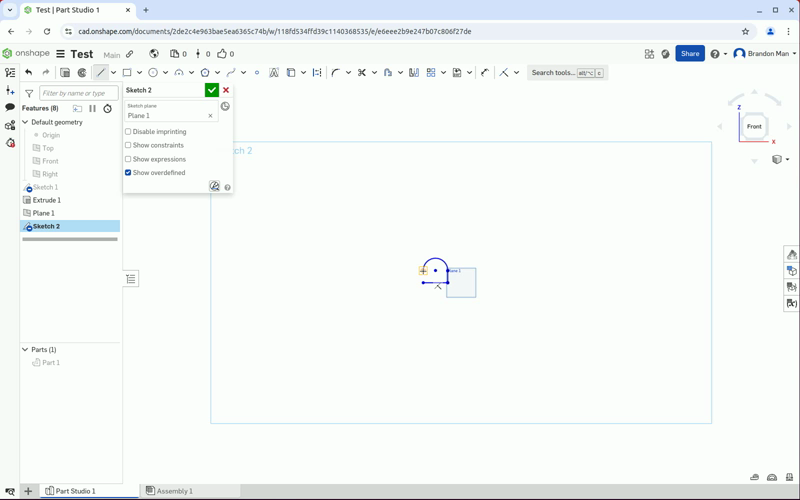
click(423, 270)
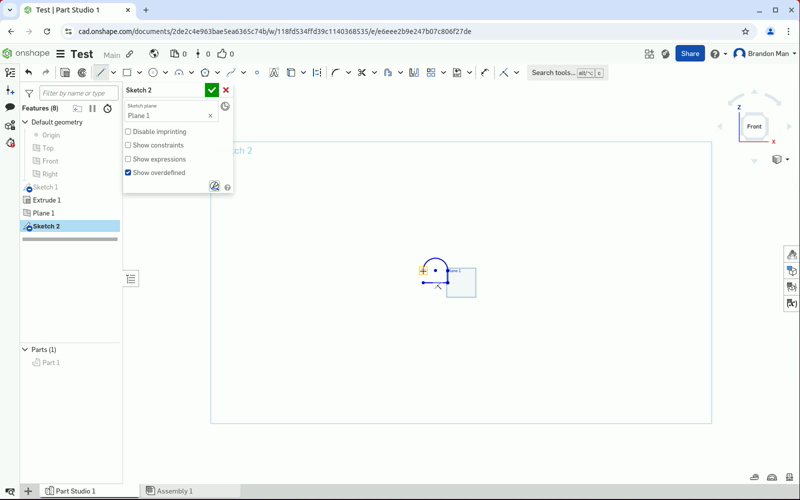
mouse_move(453, 270)
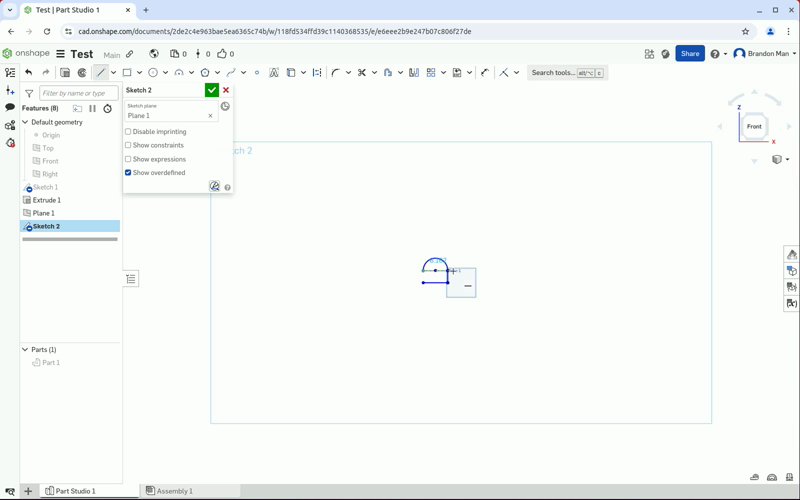
key_down(shift)
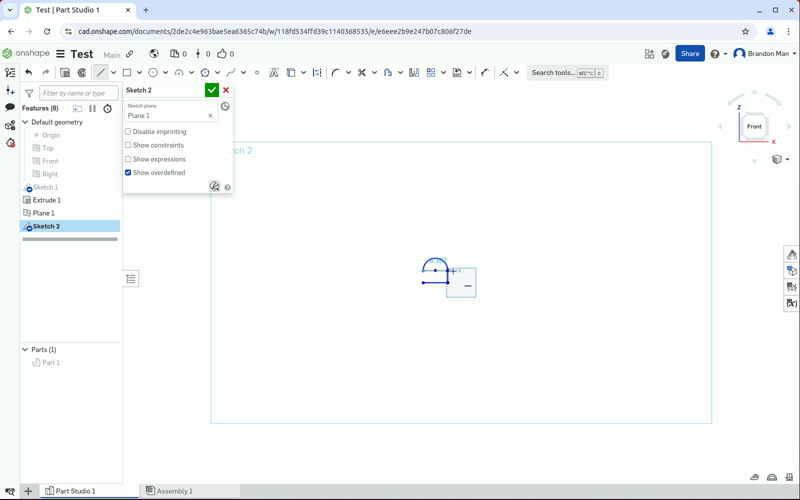
mouse_move(423, 282)
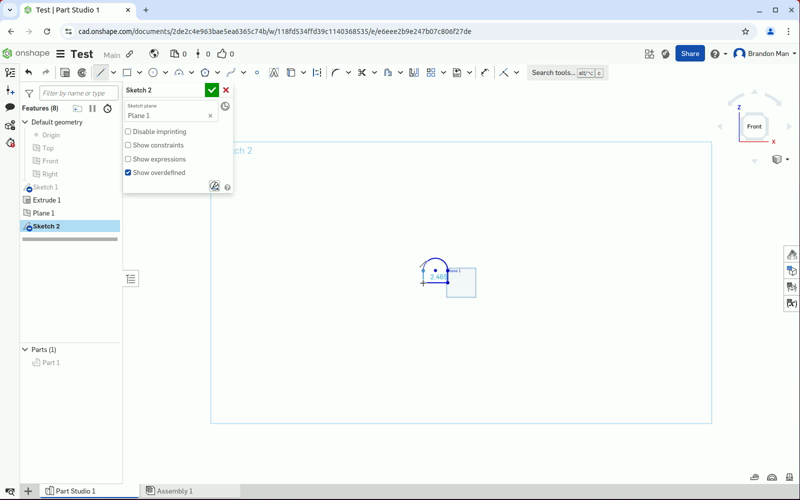
key_up(shift)
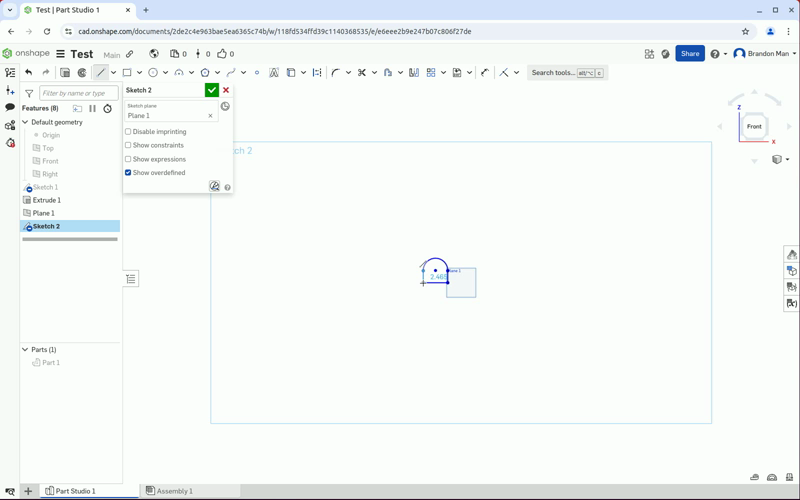
click(423, 282)
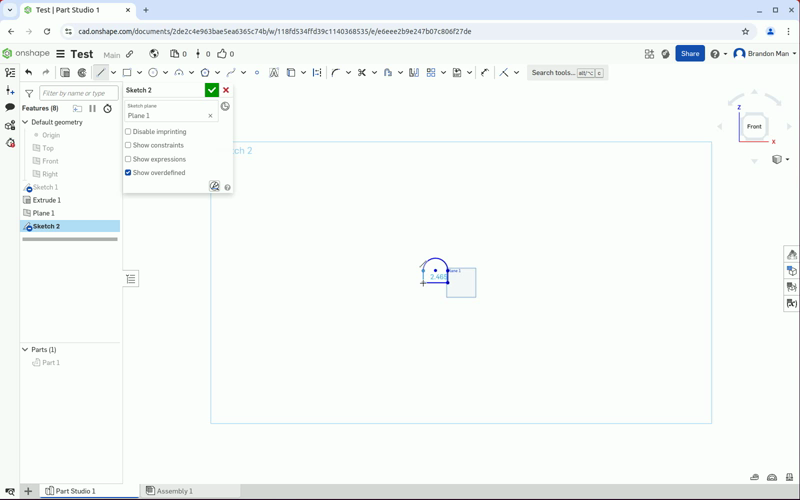
key(esc)
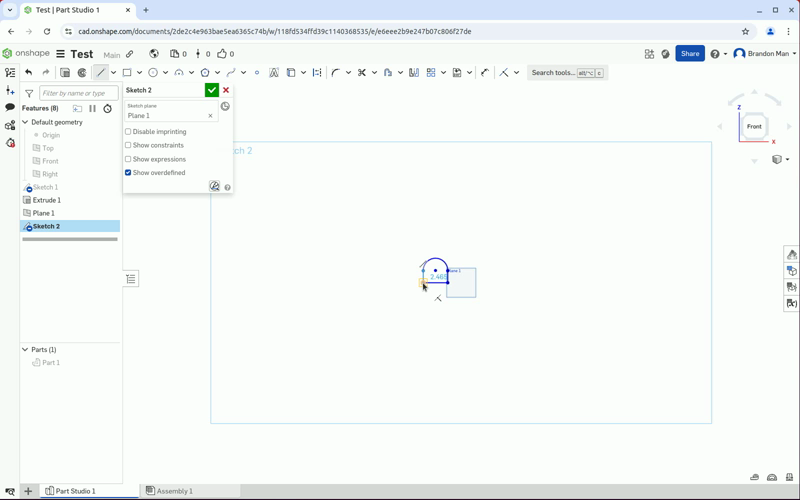
mouse_move(447, 270)
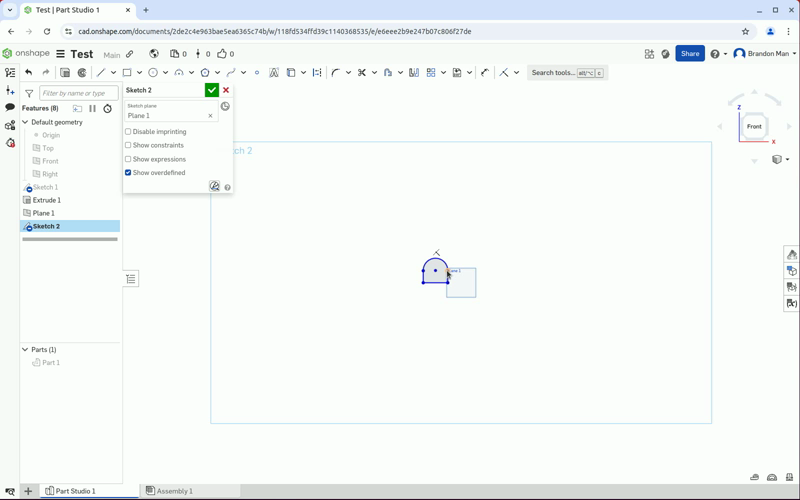
scroll(6)
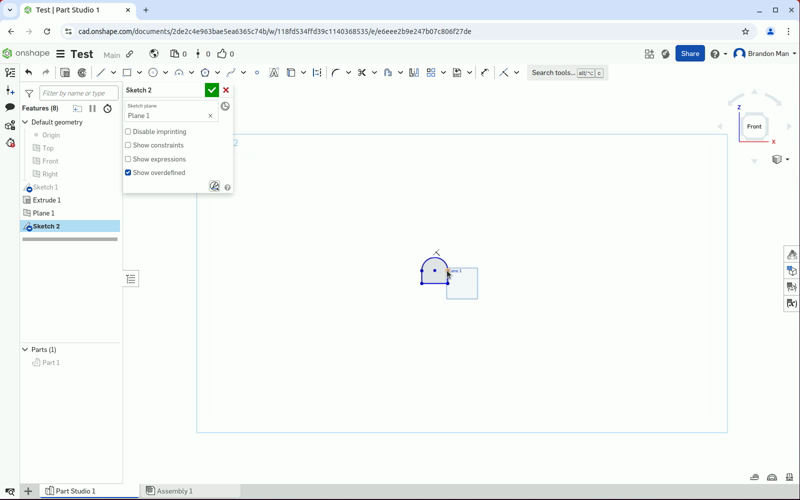
scroll(6)
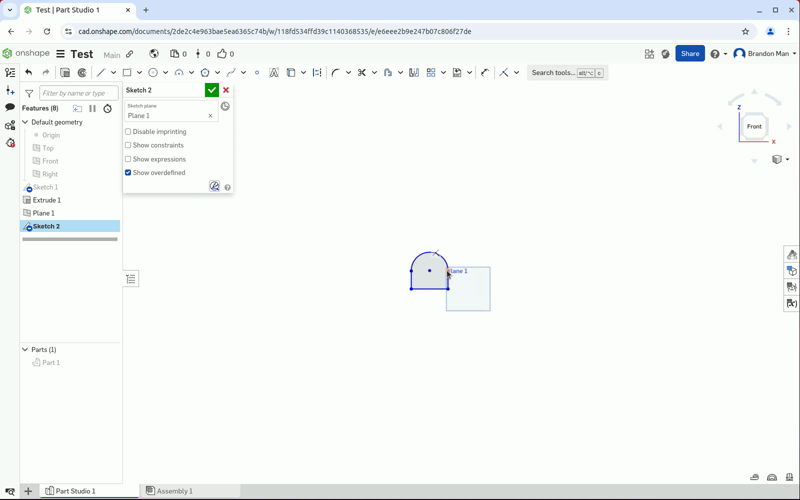
scroll(6)
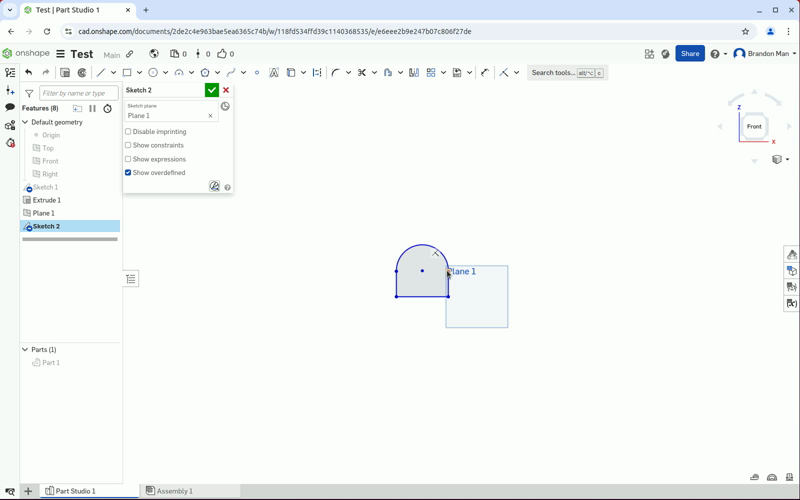
scroll(6)
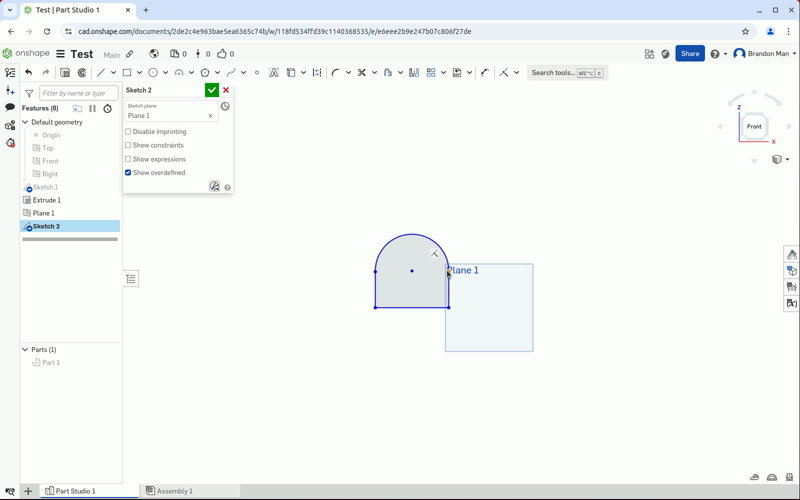
scroll(6)
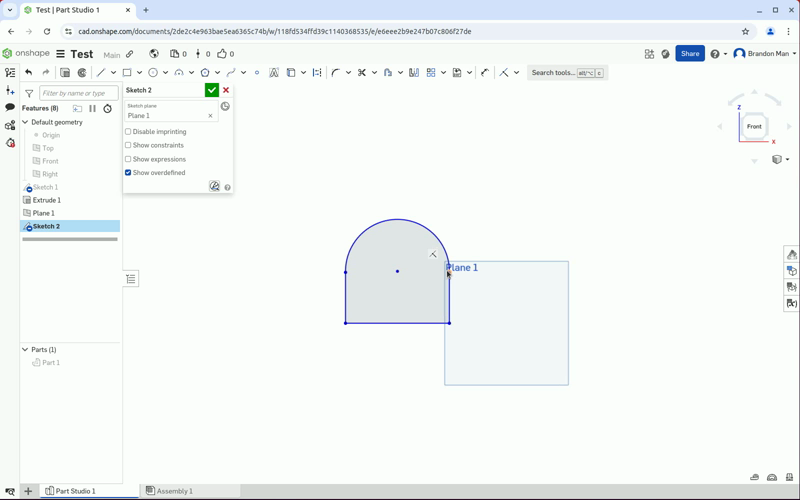
scroll(6)
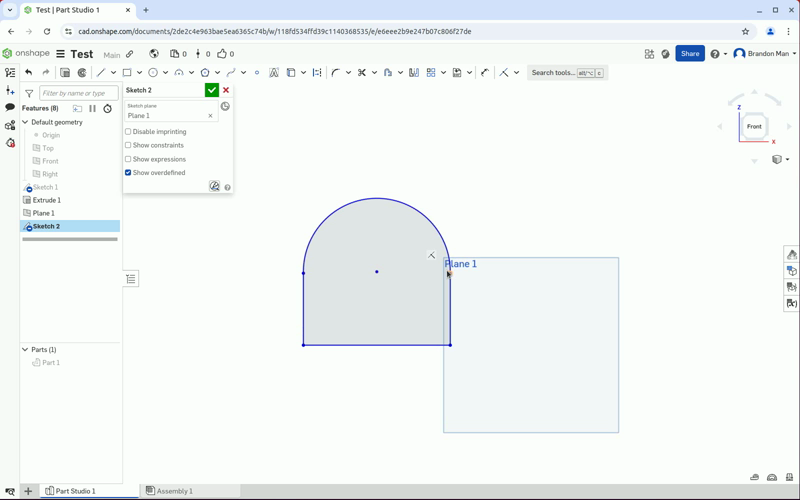
scroll(6)
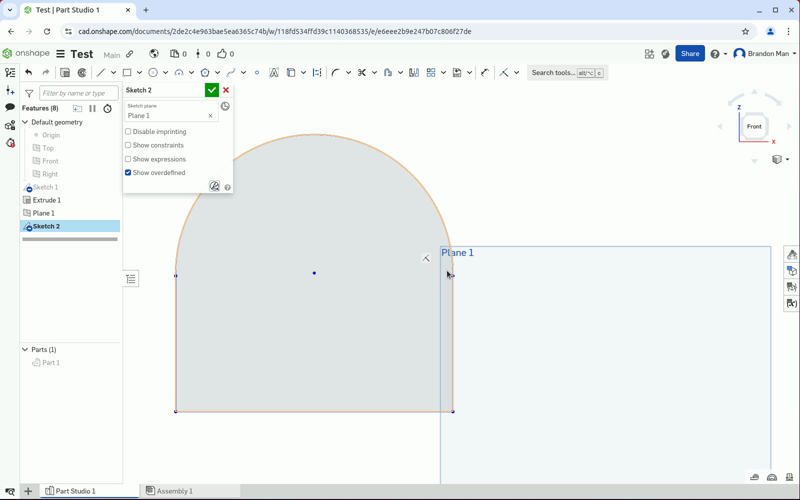
click(447, 270)
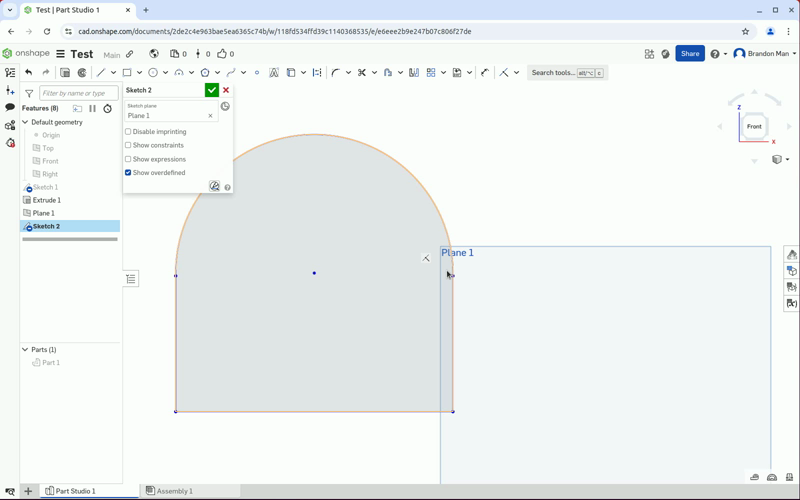
scroll(-6)
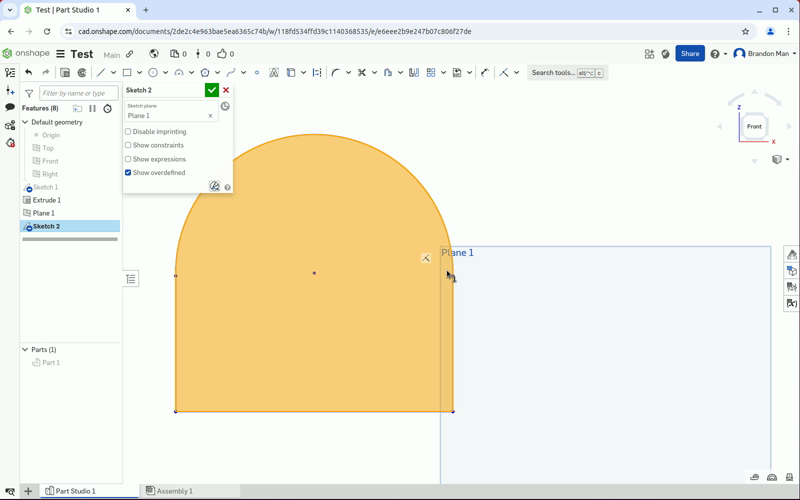
scroll(-6)
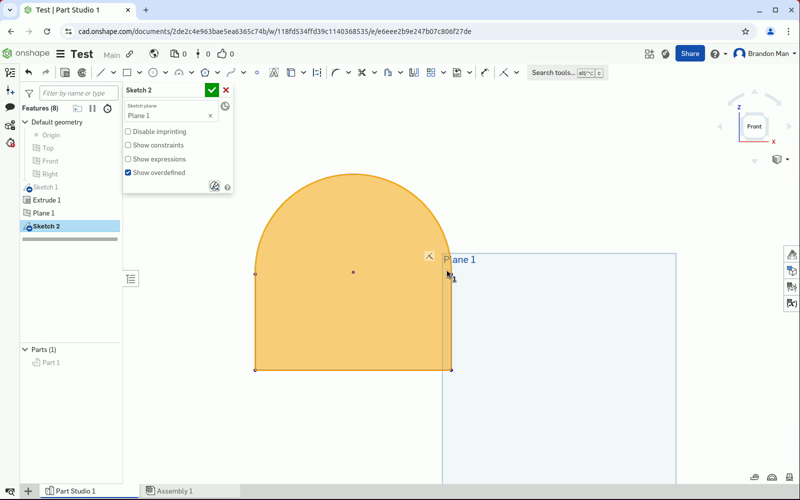
scroll(-6)
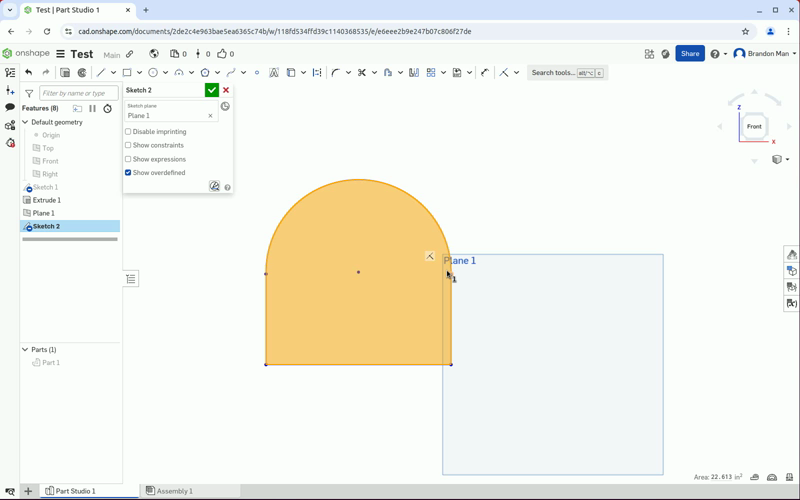
scroll(-6)
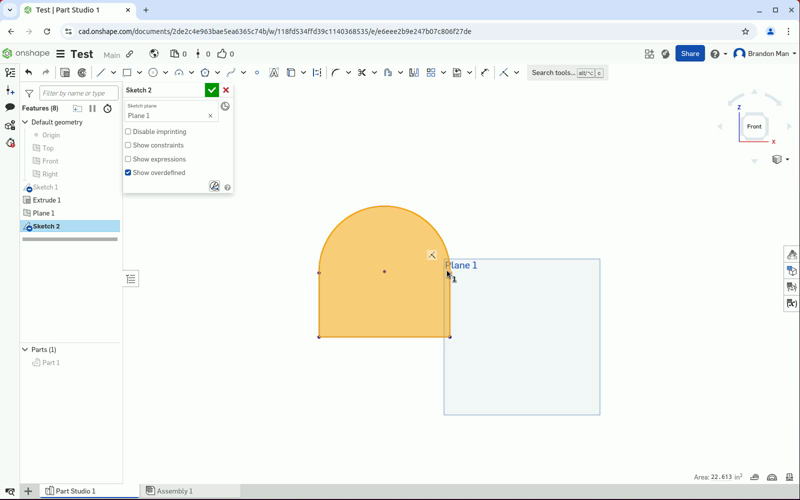
scroll(-6)
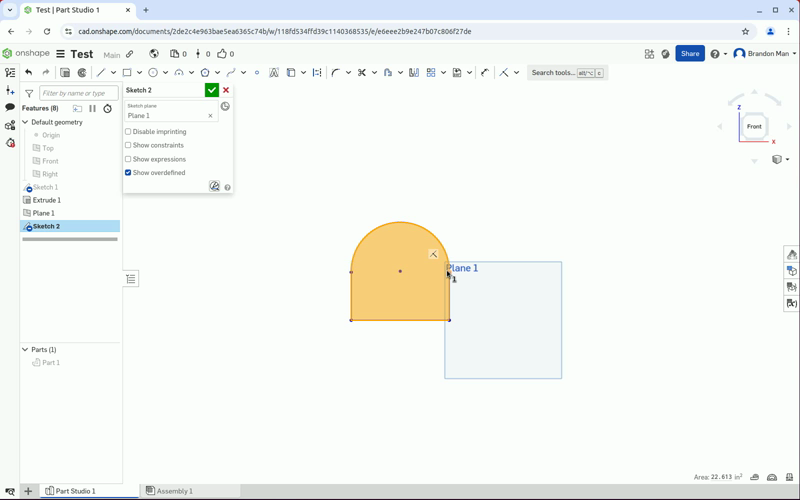
scroll(-6)
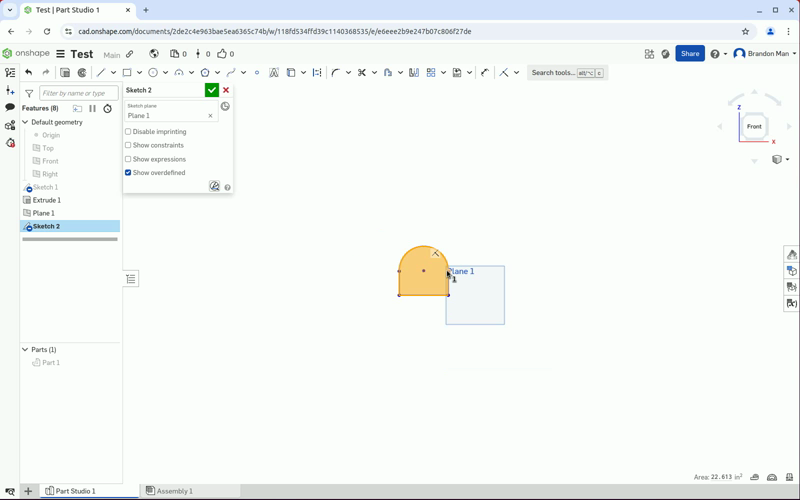
scroll(-6)
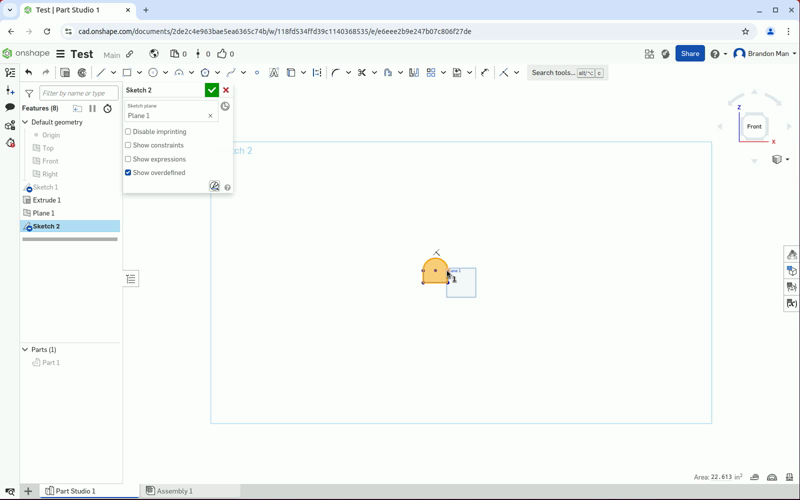
mouse_move(73, 352)
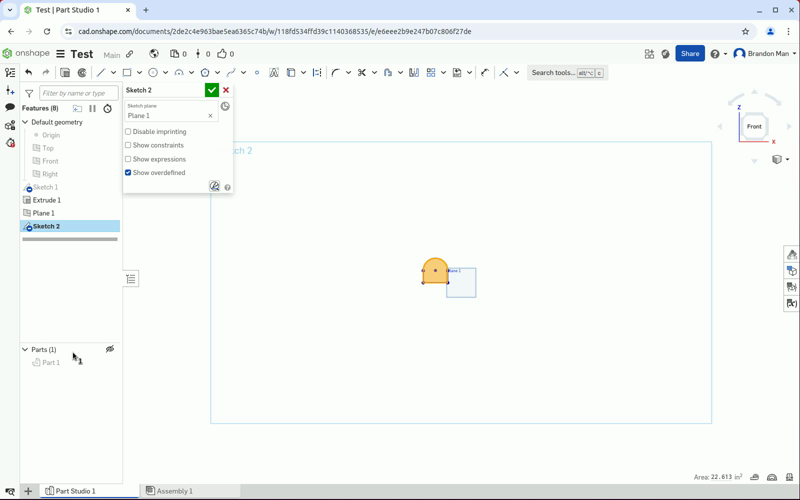
key(shift+y)
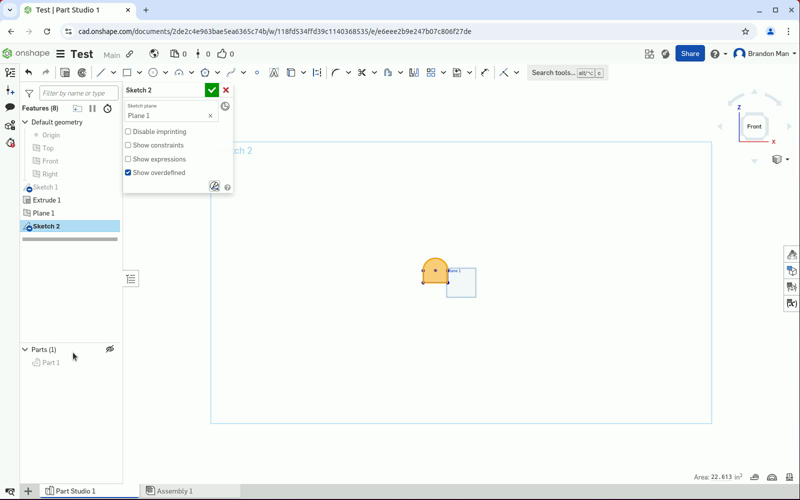
key(shift+e)
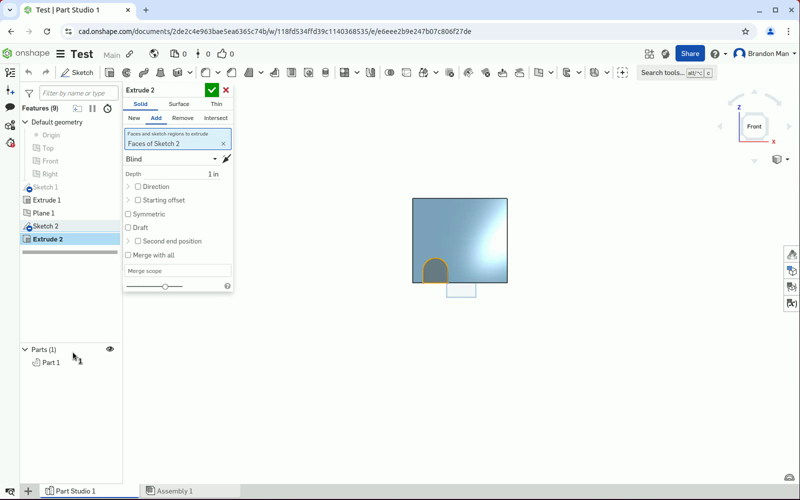
mouse_move(143, 106)
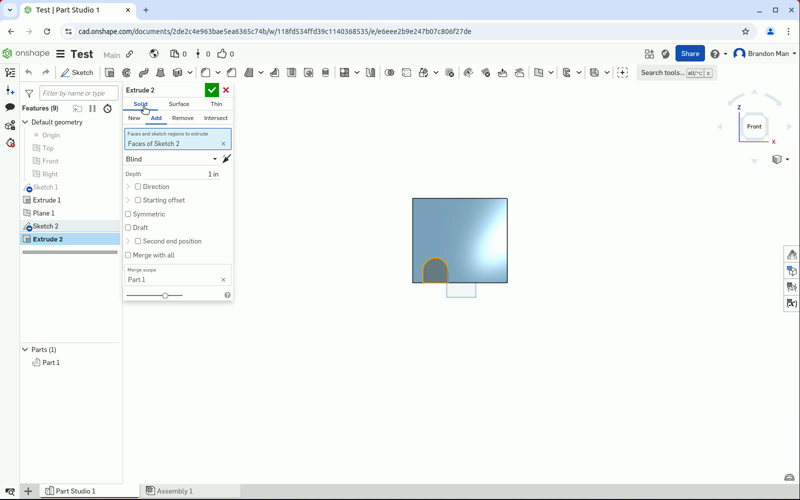
click(143, 106)
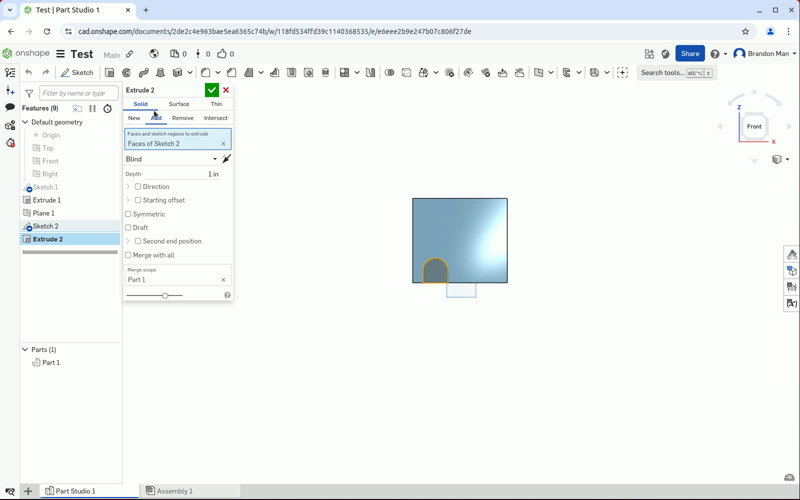
mouse_move(186, 120)
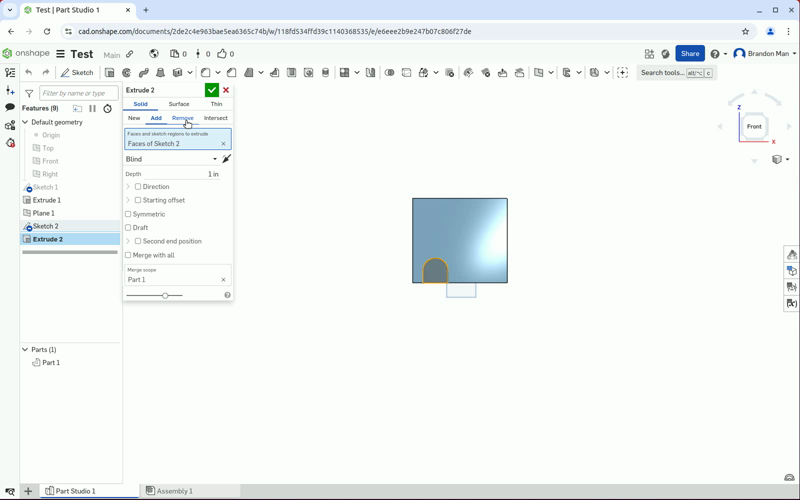
click(186, 120)
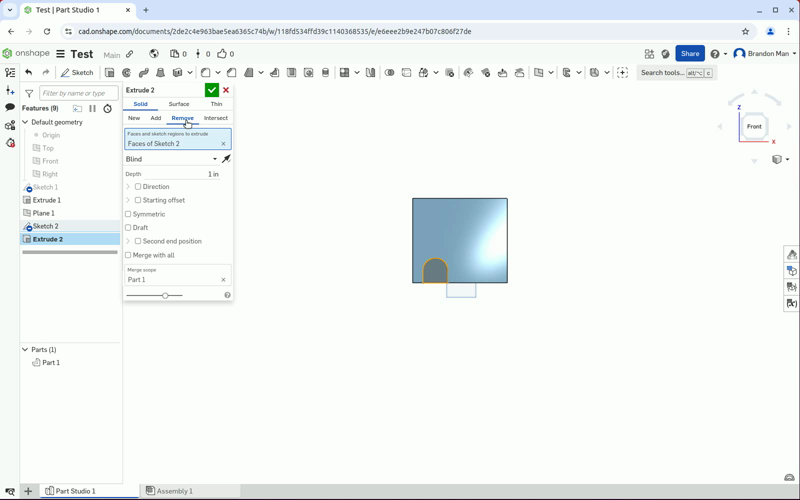
key(tab, 4)
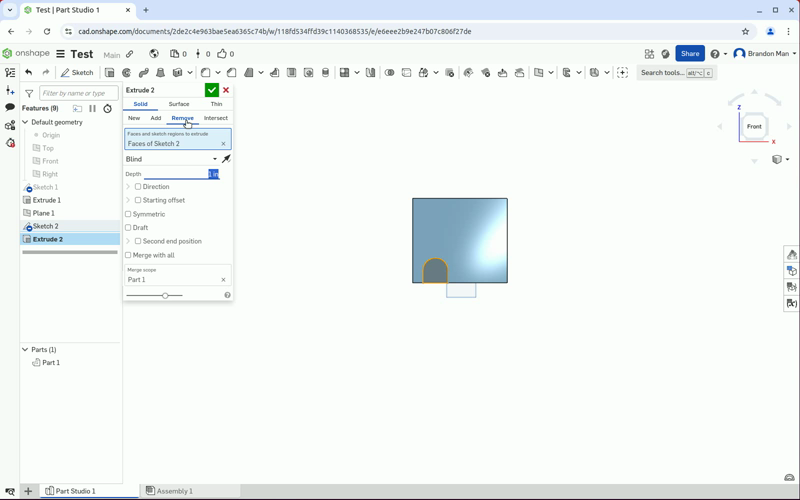
text(30.811)
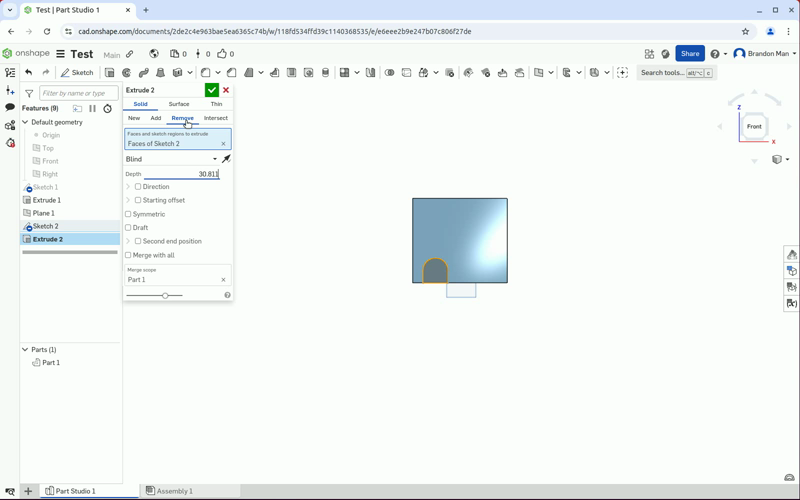
key(tab, 6)
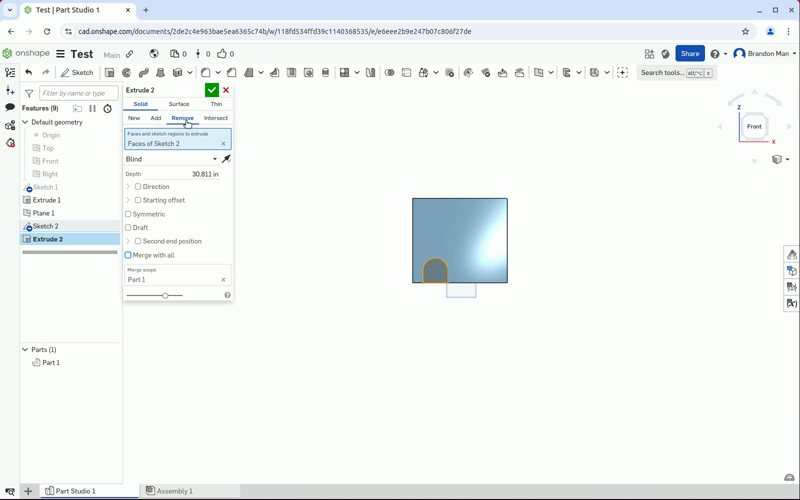
key(space)
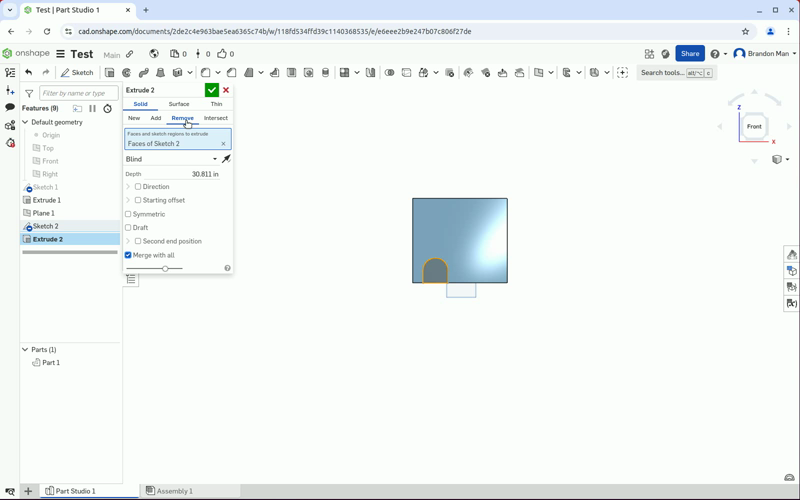
key(enter)
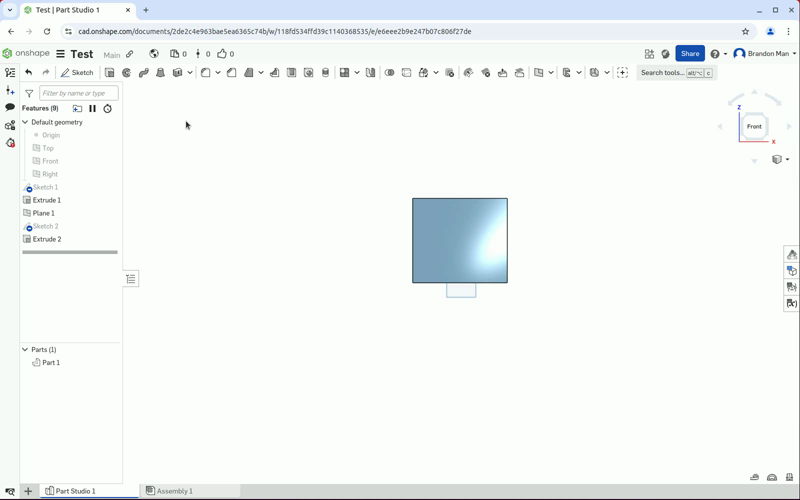
key(shift+h)
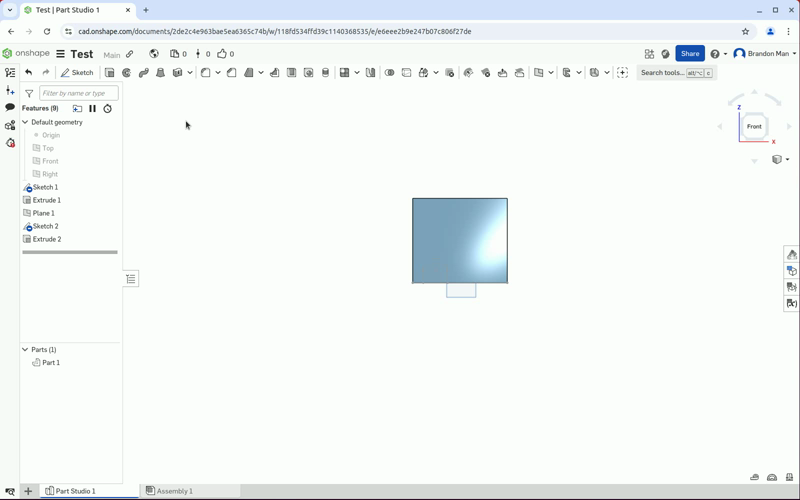
key(shift+h)
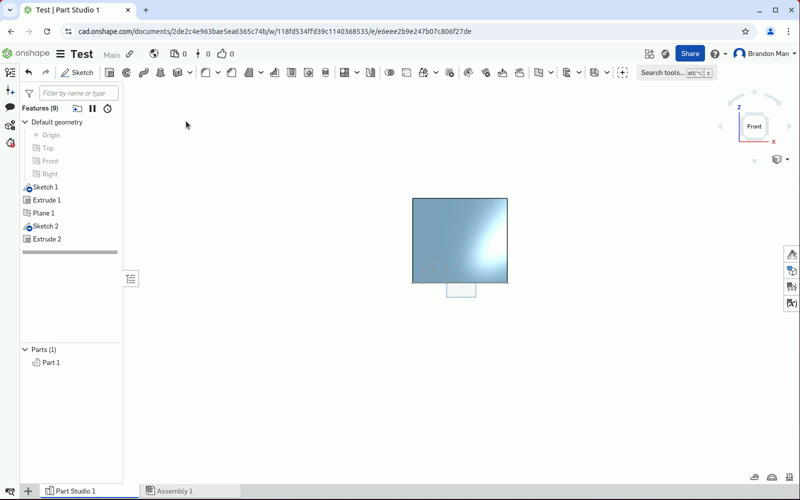
key(shift+7)
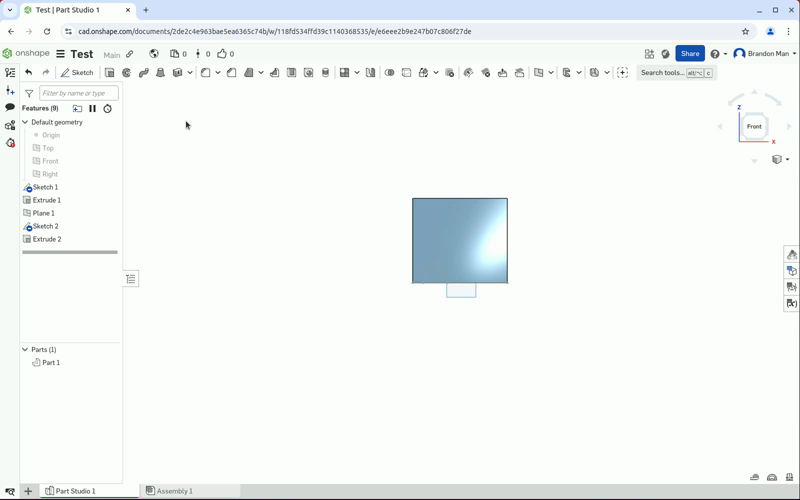
key(left, 2)
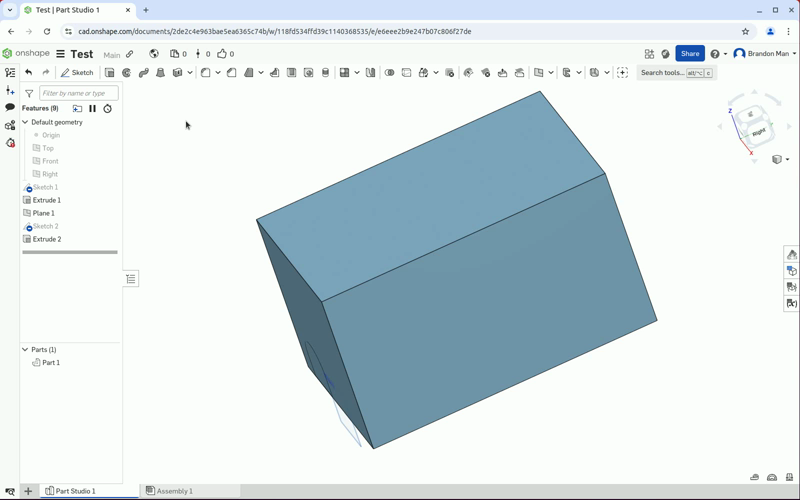
key(down, 2)
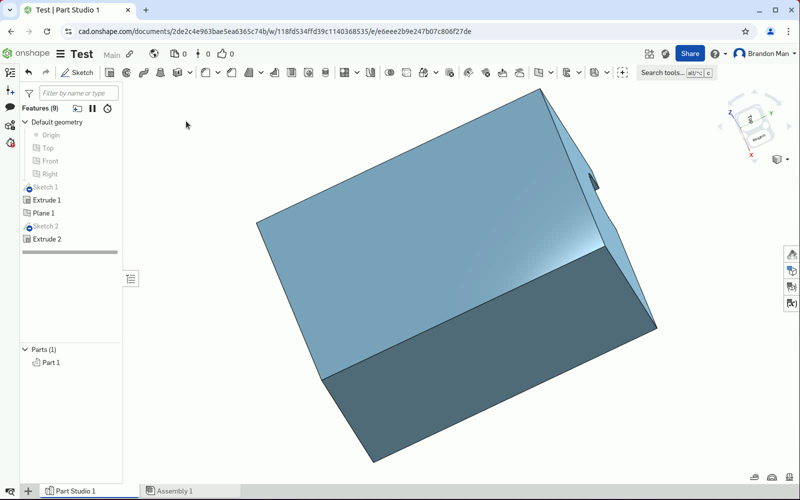
key(up, 2)
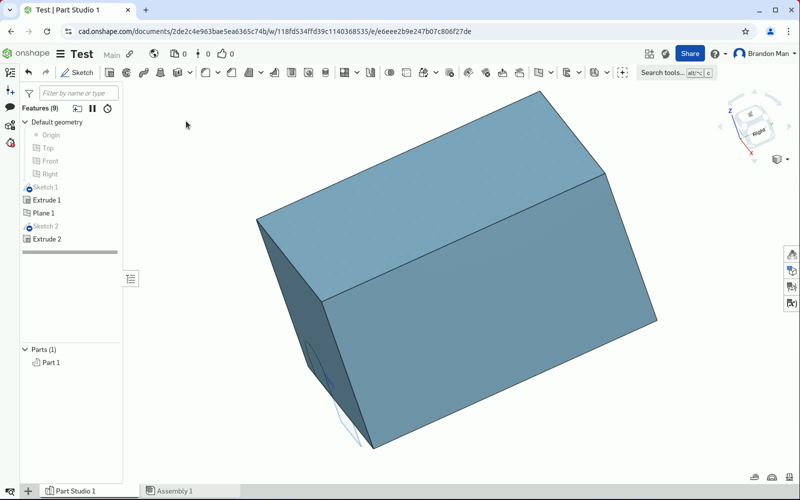
key(right, 2)
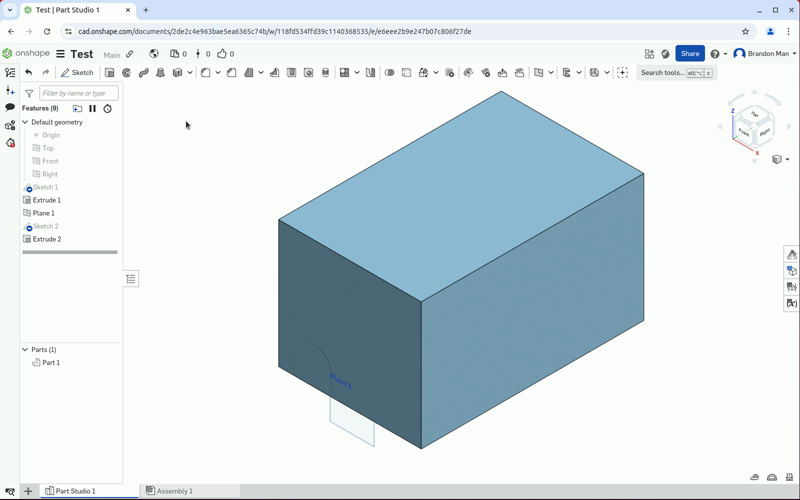
mouse_move(73, 189)
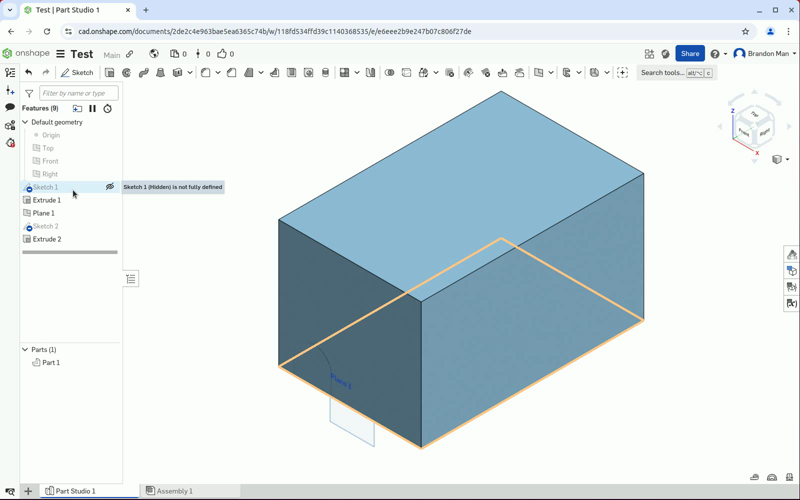
click(73, 189)